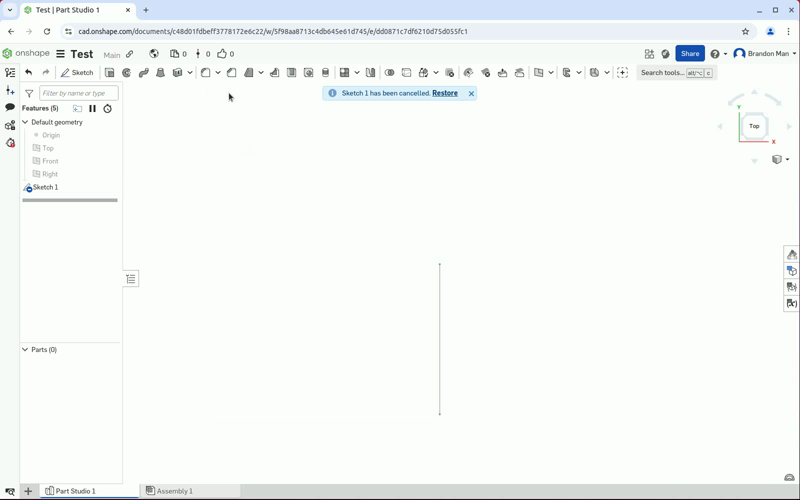
key(shift+h)
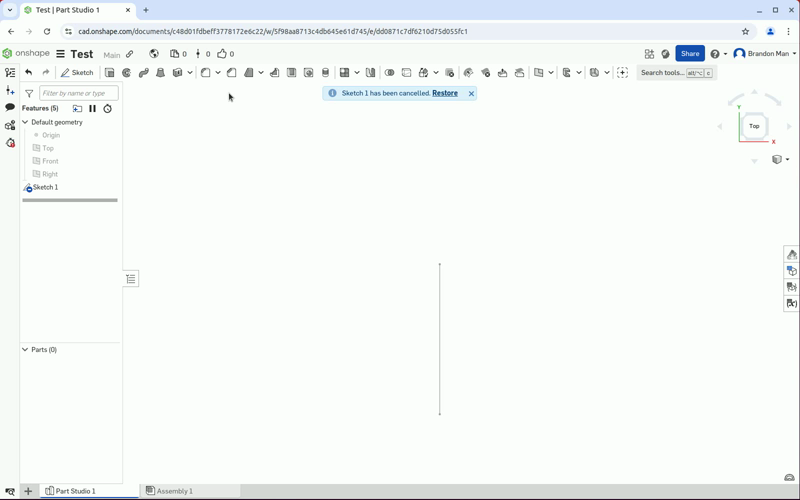
key(shift+s)
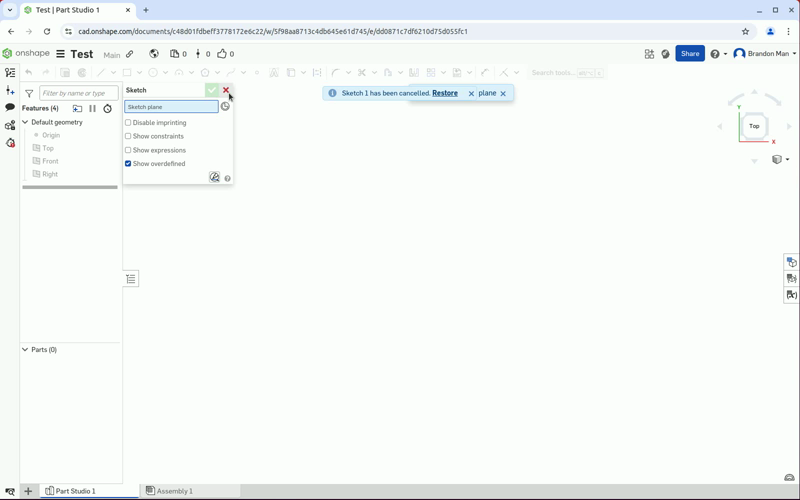
mouse_move(73, 150)
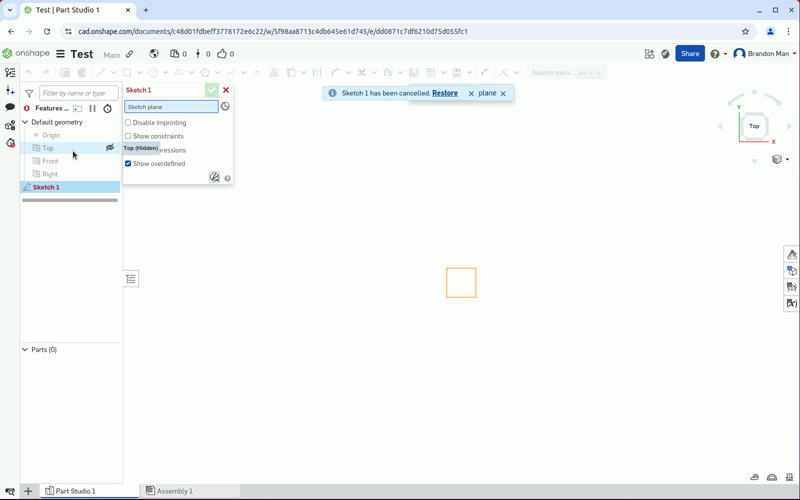
click(73, 150)
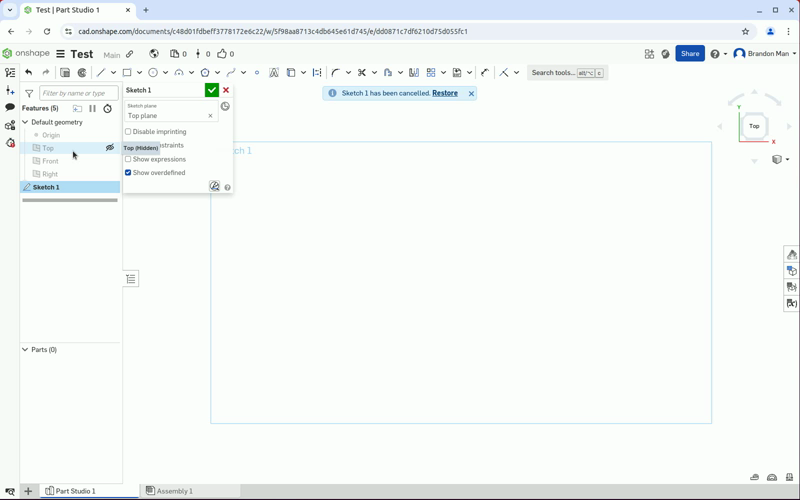
mouse_move(73, 352)
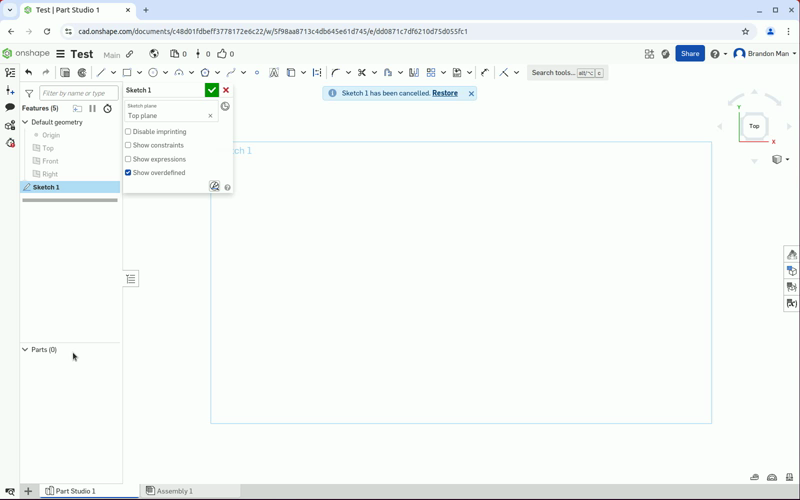
key(y)
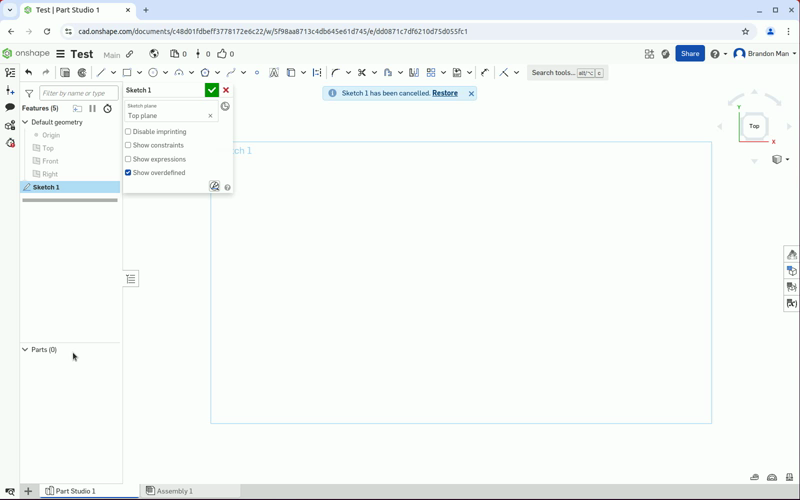
key(l)
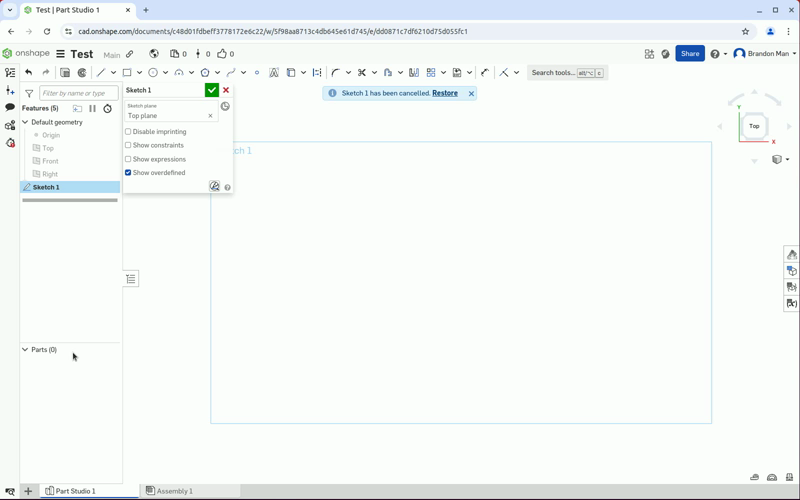
key_down(shift)
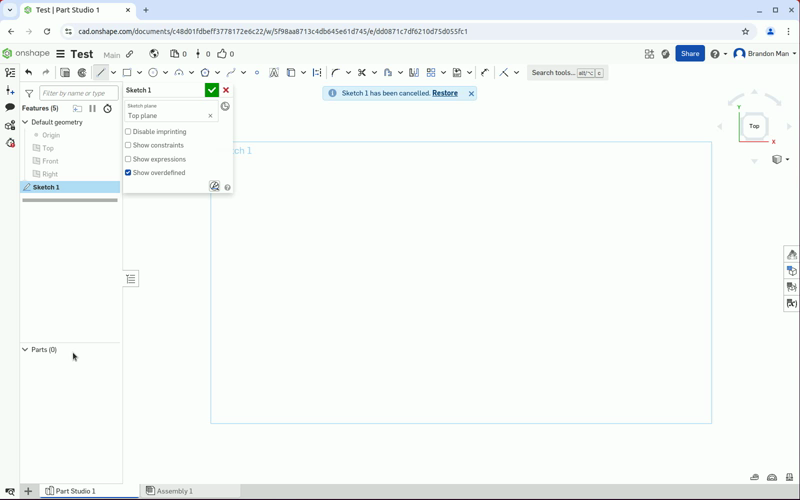
mouse_move(460, 345)
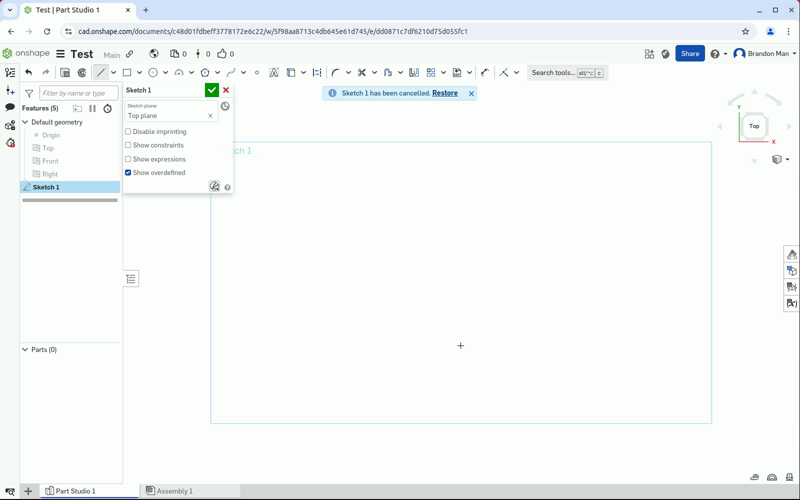
click(460, 345)
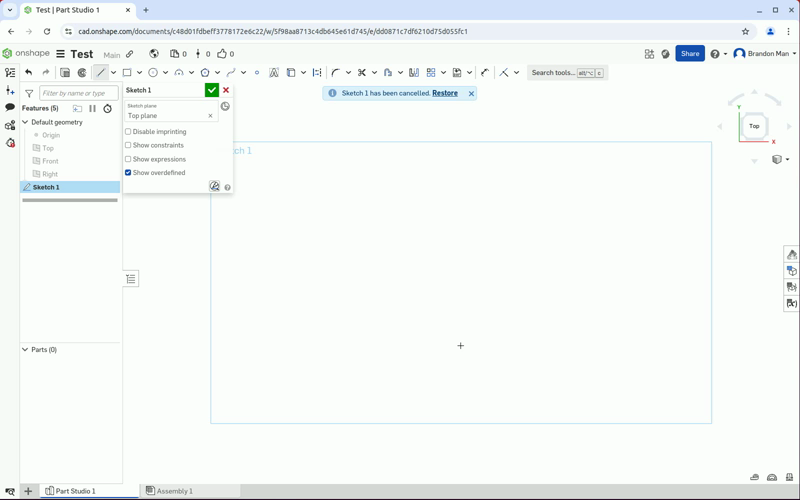
key_up(shift)
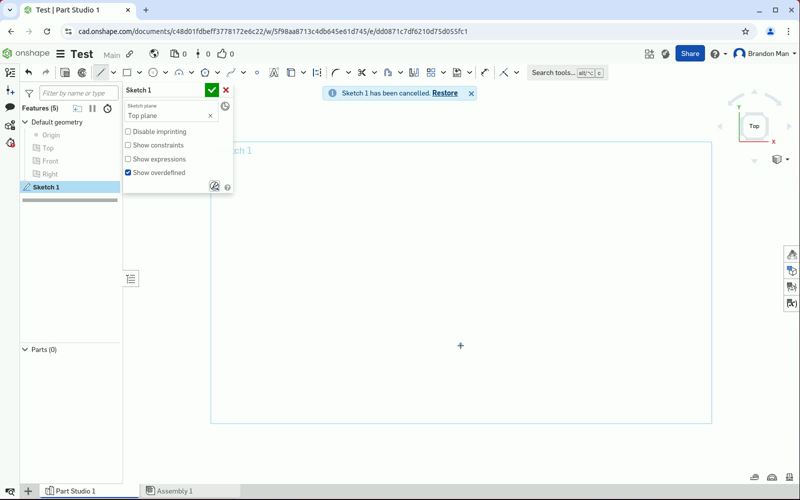
key_down(shift)
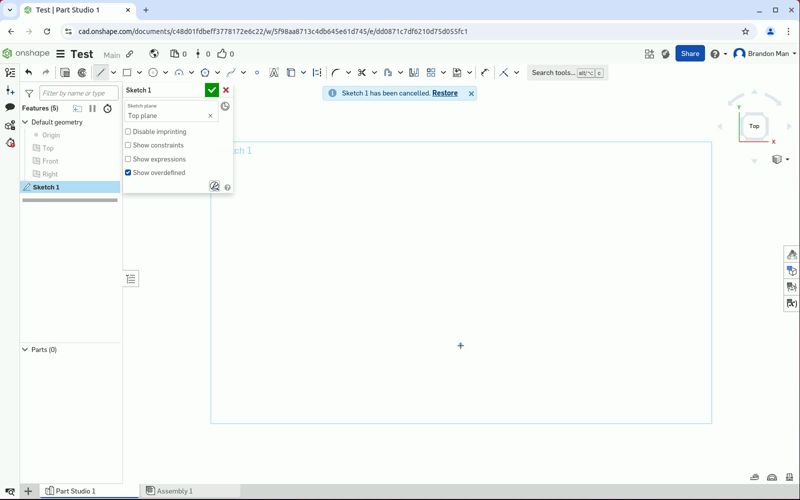
mouse_move(544, 345)
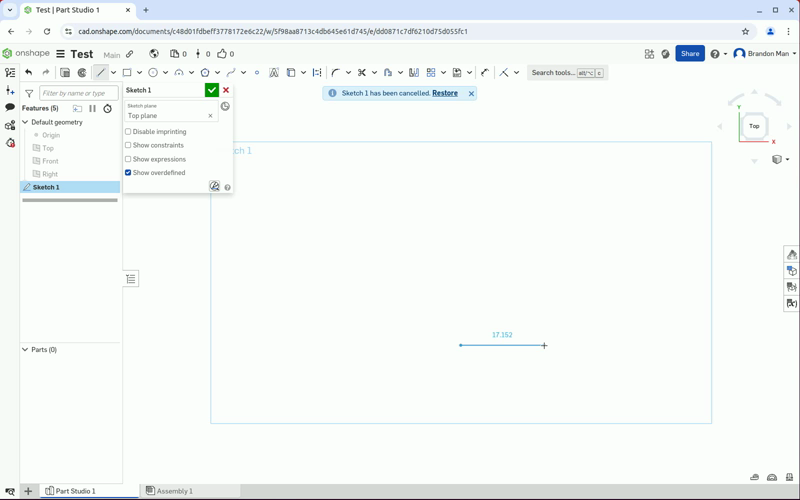
click(544, 345)
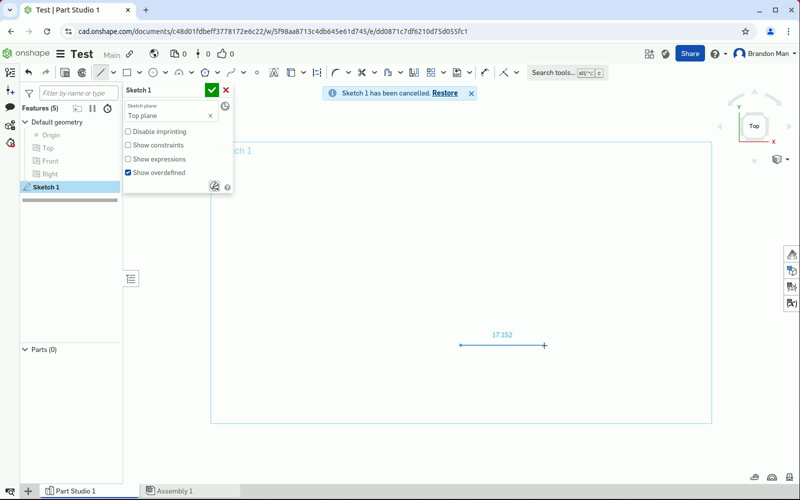
key_up(shift)
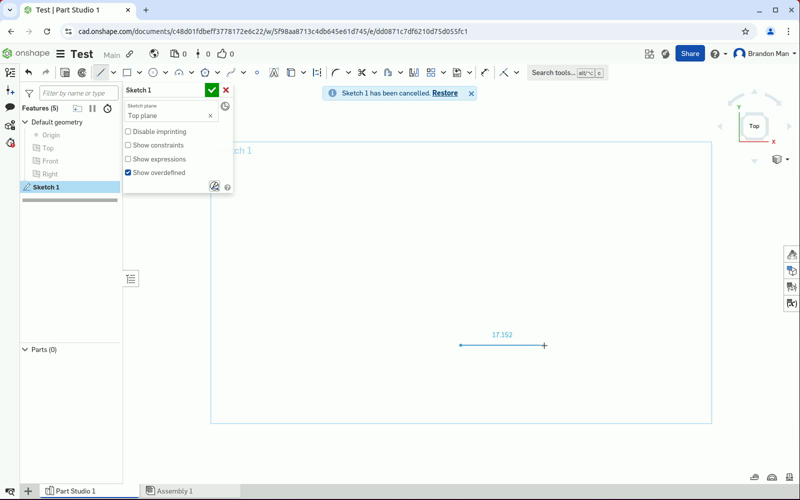
key_down(shift)
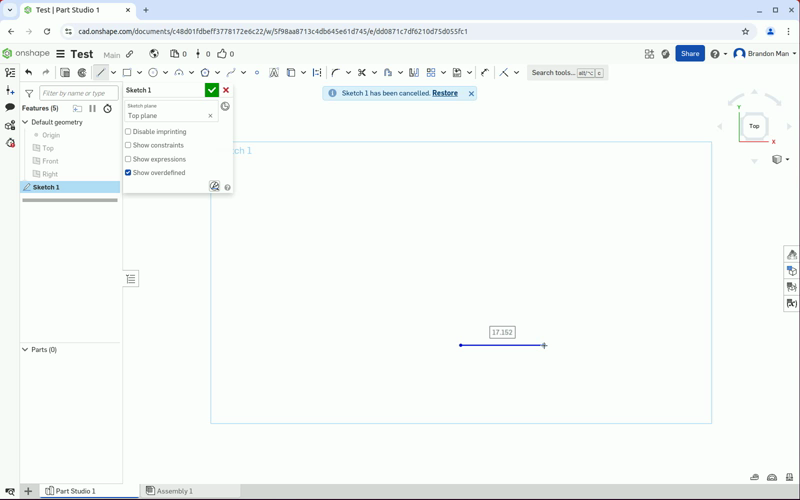
mouse_move(544, 282)
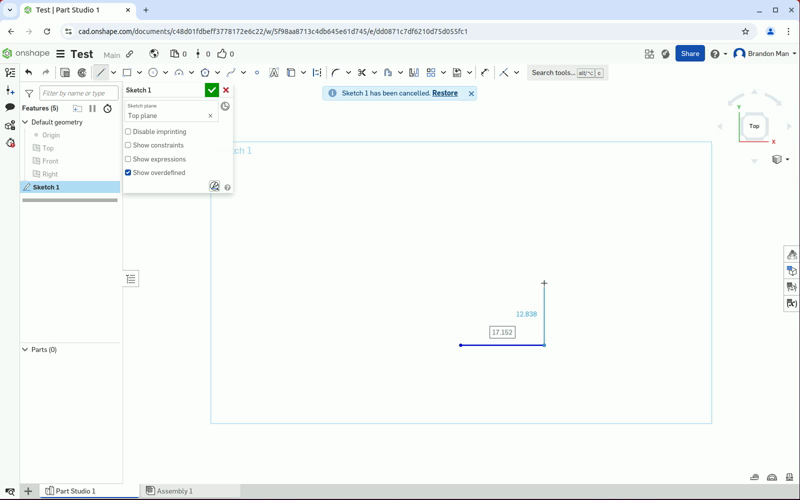
click(544, 282)
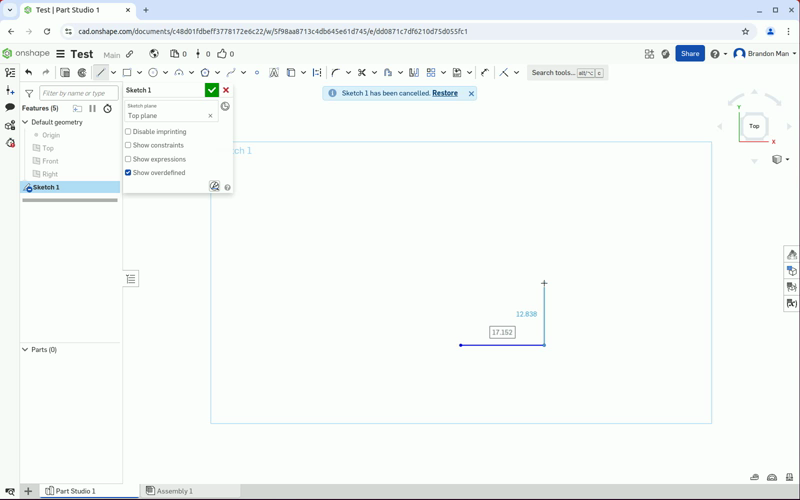
key_up(shift)
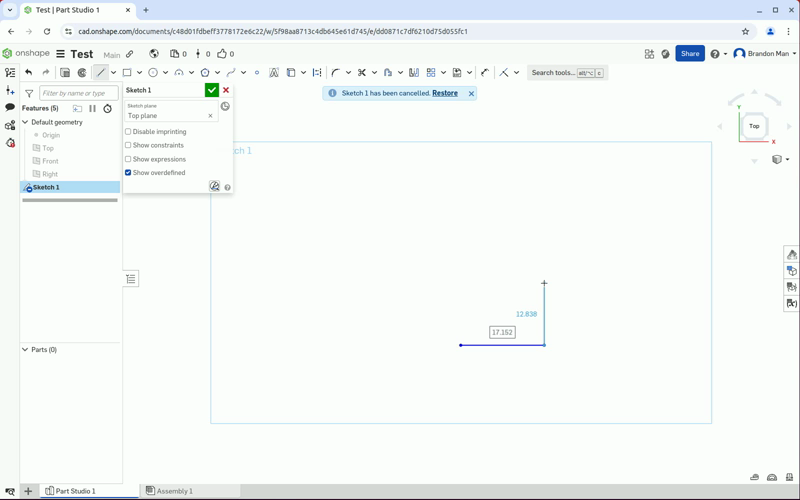
key_down(shift)
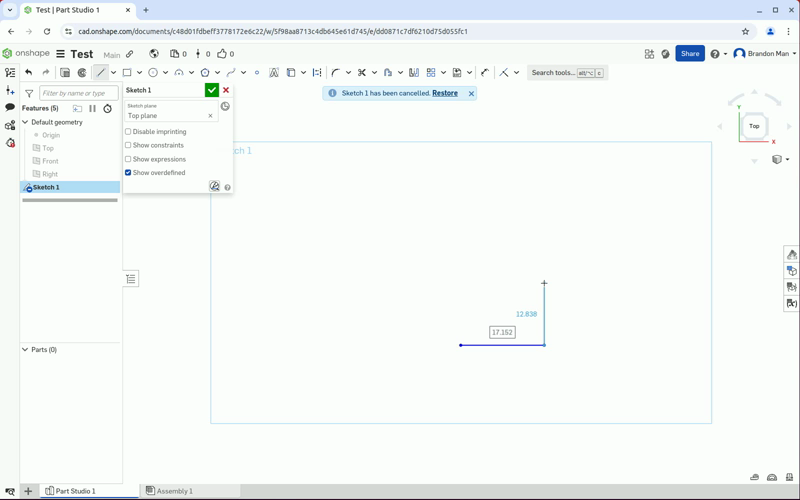
mouse_move(460, 282)
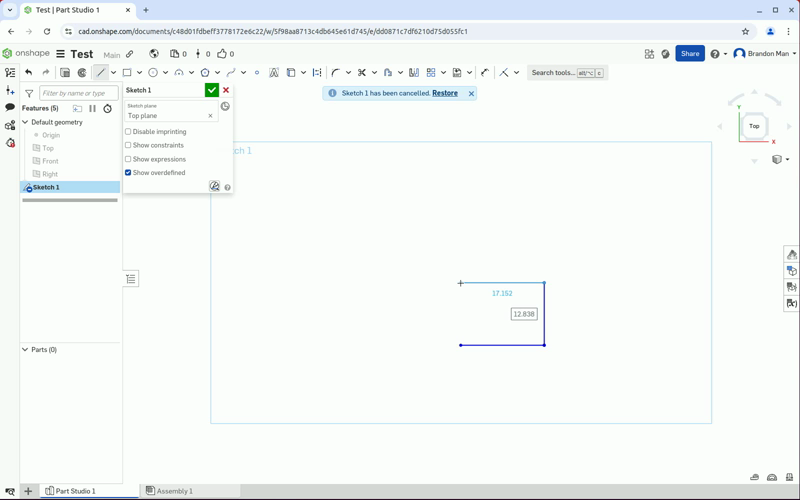
click(460, 282)
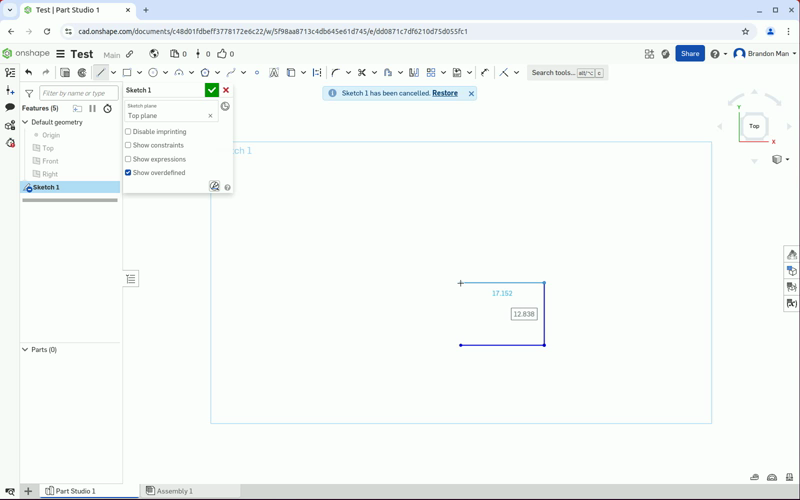
key_up(shift)
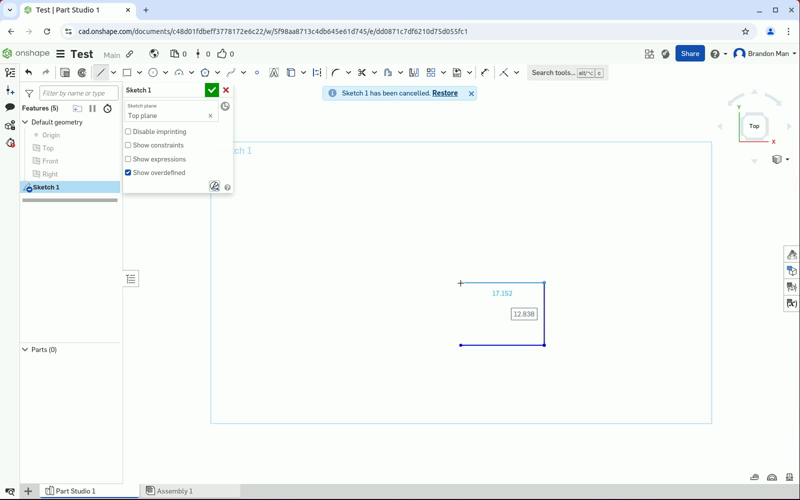
key_down(shift)
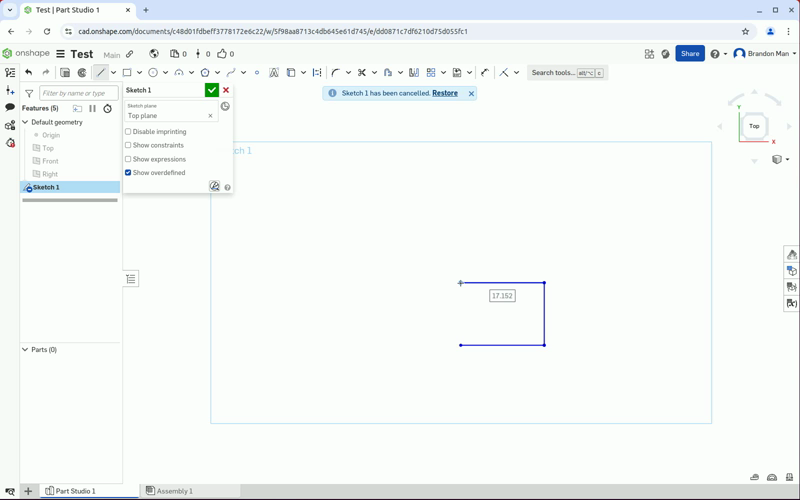
mouse_move(460, 345)
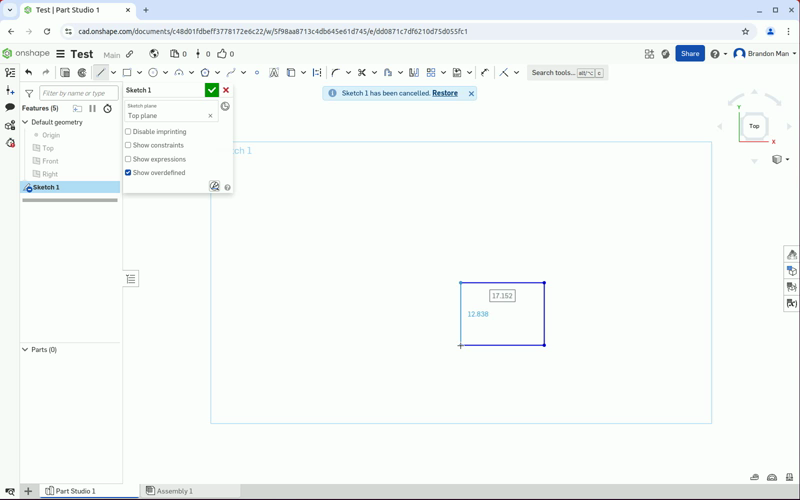
key_up(shift)
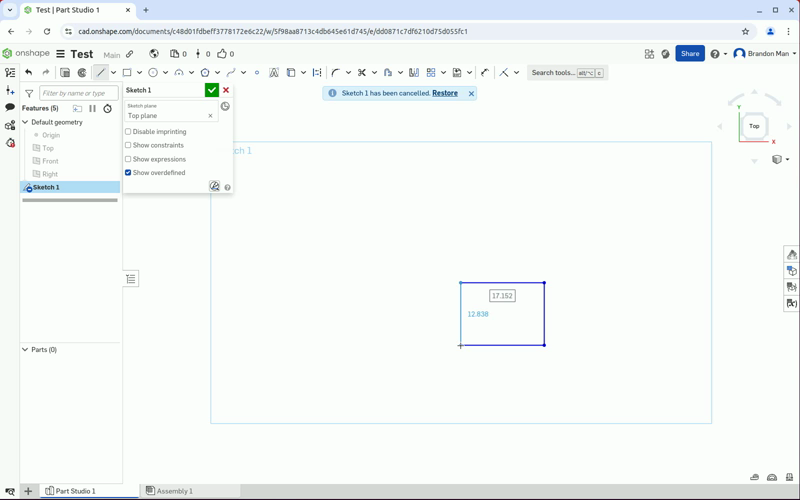
click(460, 345)
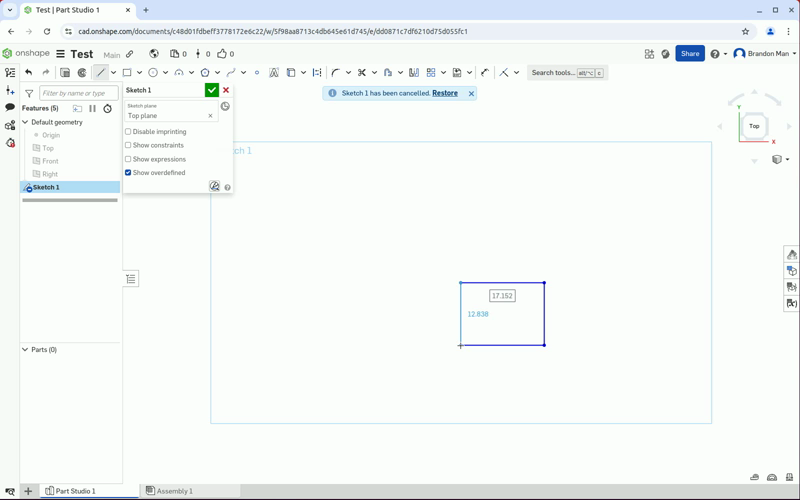
key(esc)
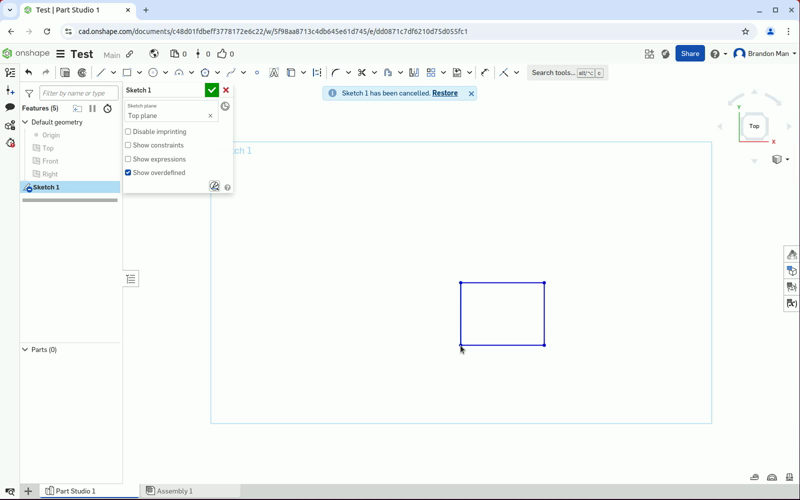
mouse_move(472, 295)
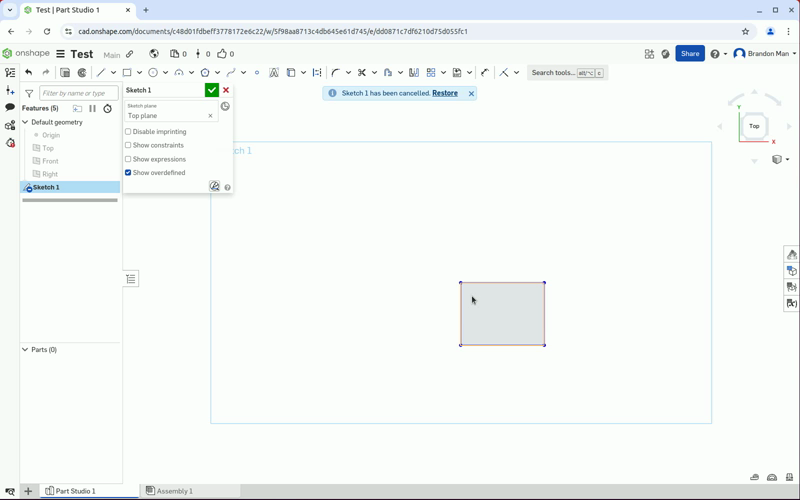
click(472, 295)
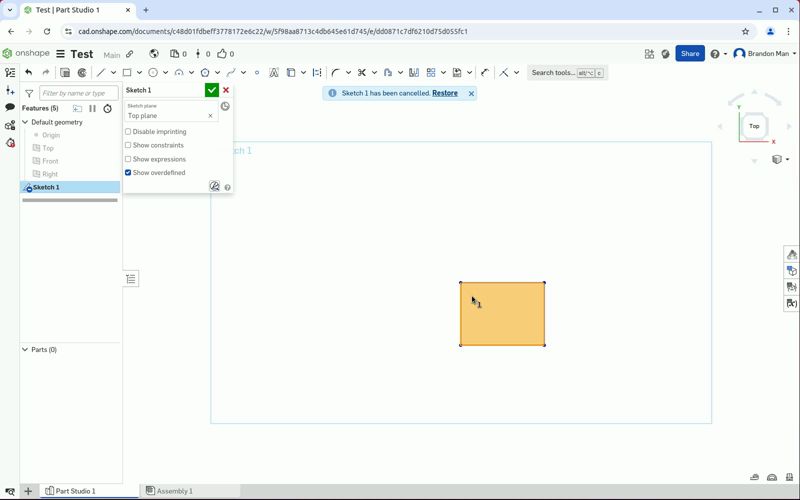
mouse_move(73, 352)
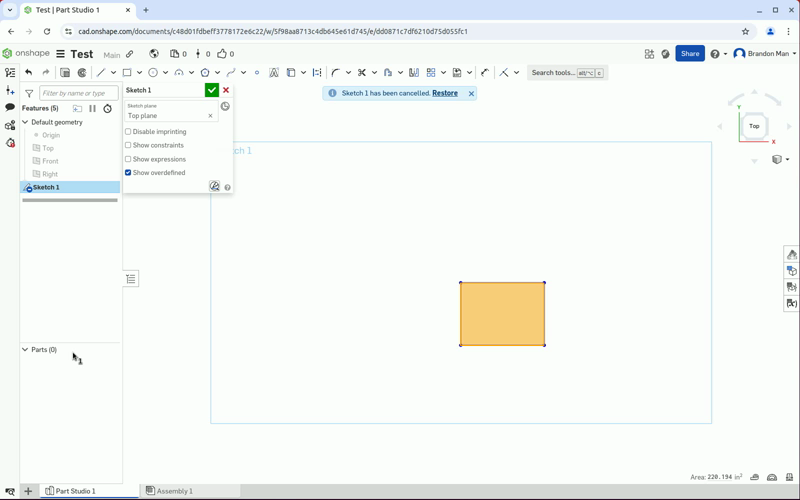
key(shift+y)
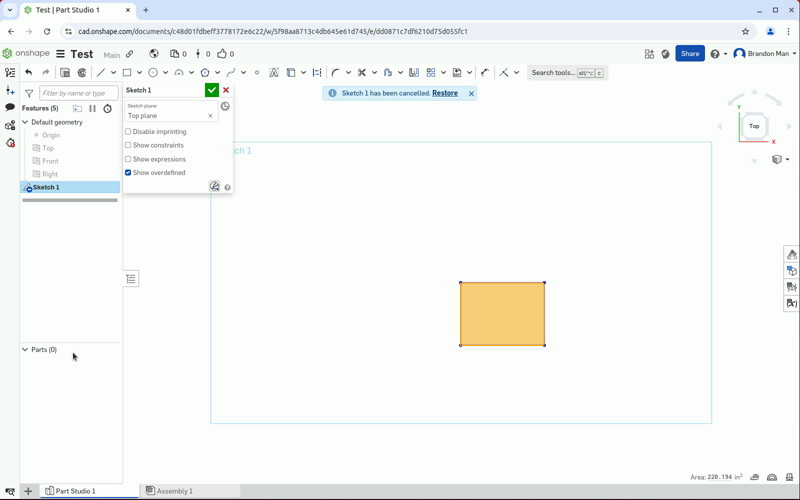
key(shift+e)
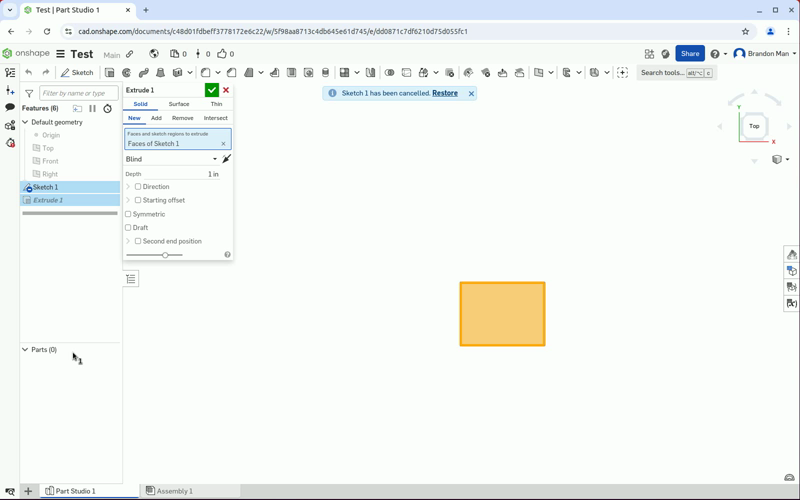
mouse_move(143, 106)
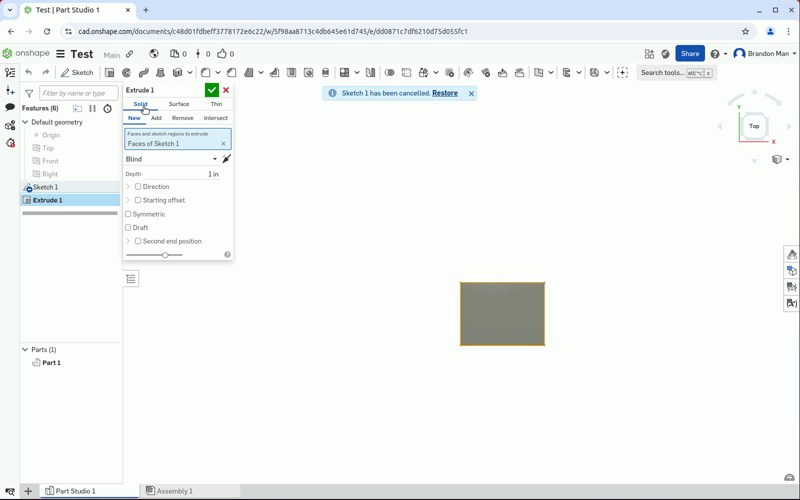
click(143, 106)
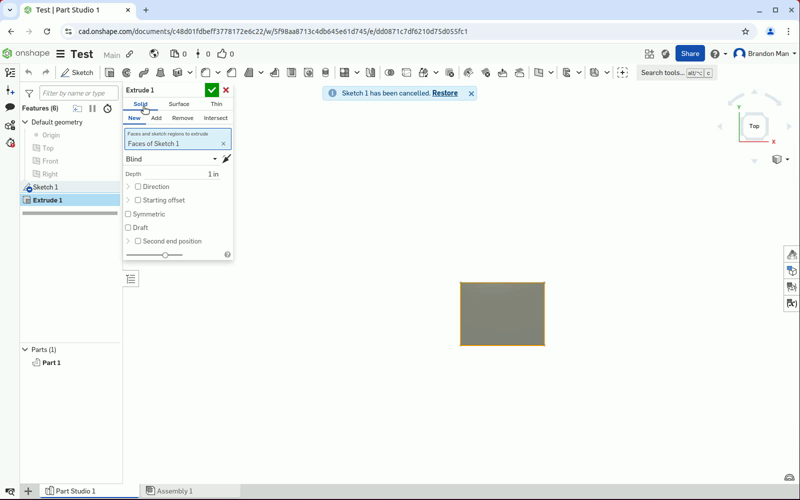
mouse_move(137, 120)
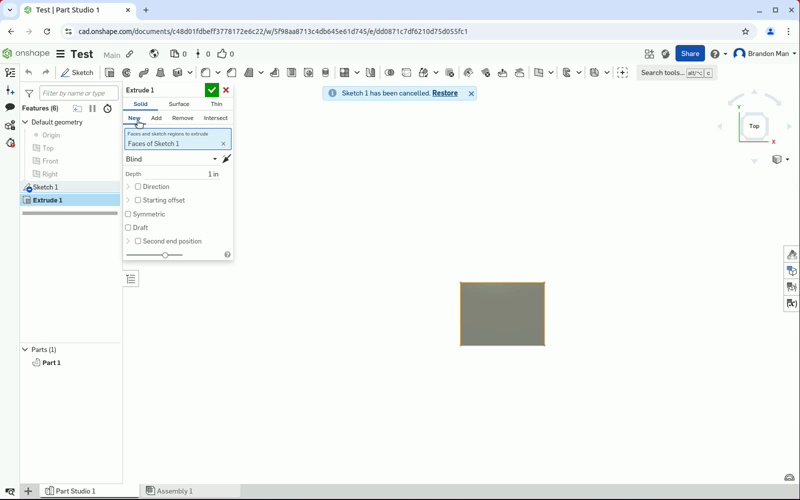
click(137, 120)
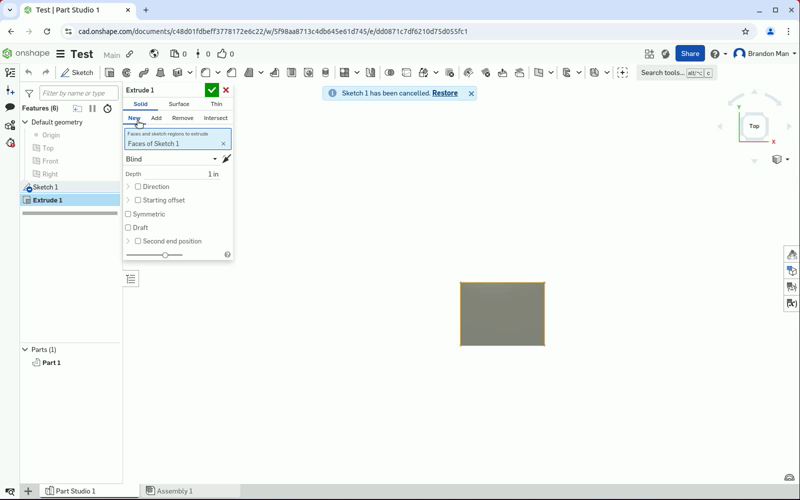
key(tab, 4)
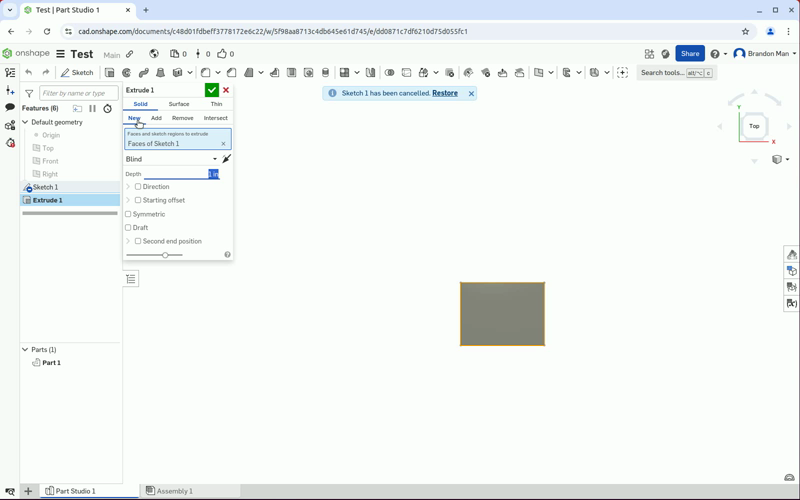
text(0.241)
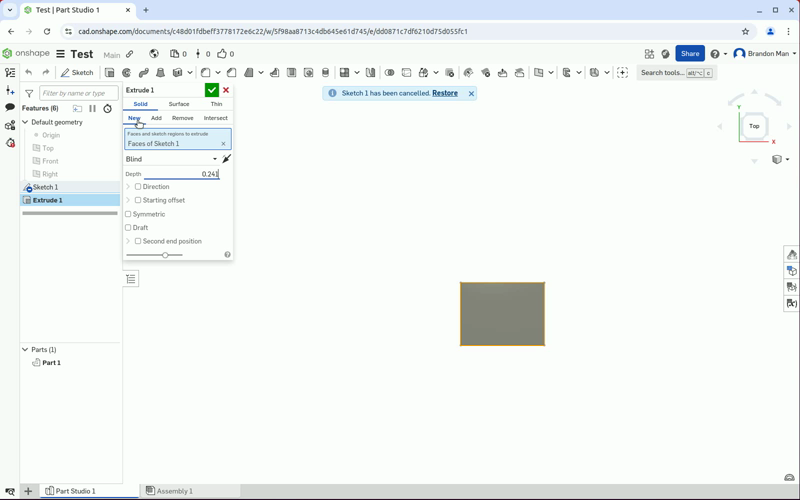
key(enter)
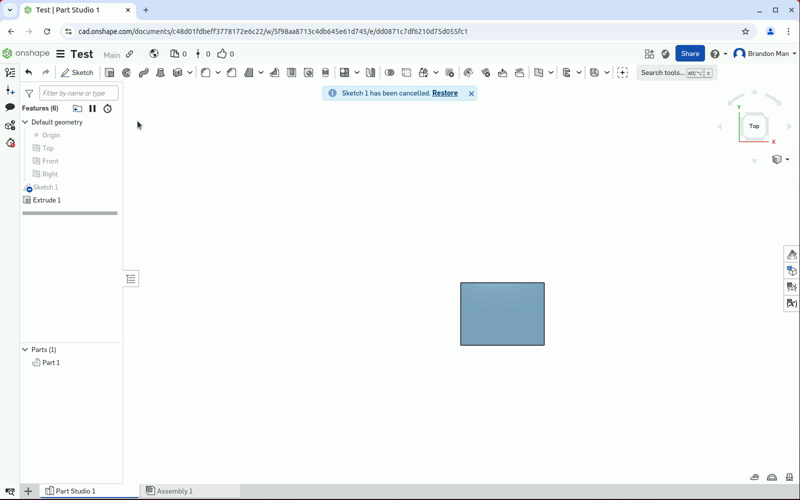
key(shift+h)
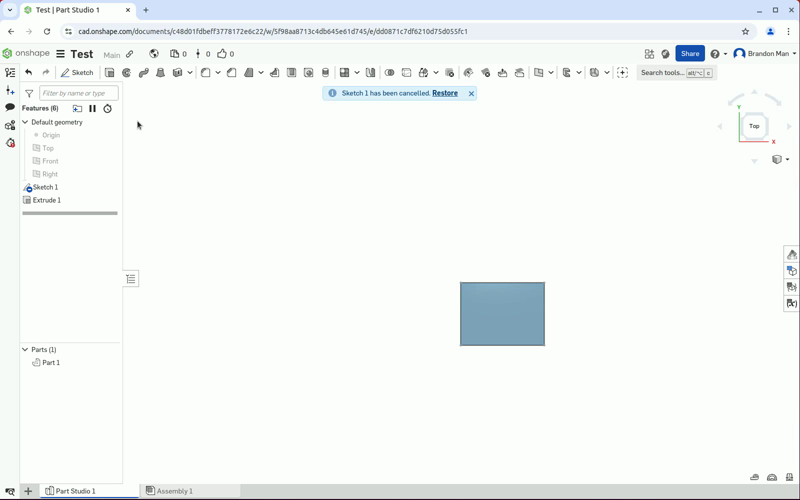
key(shift+h)
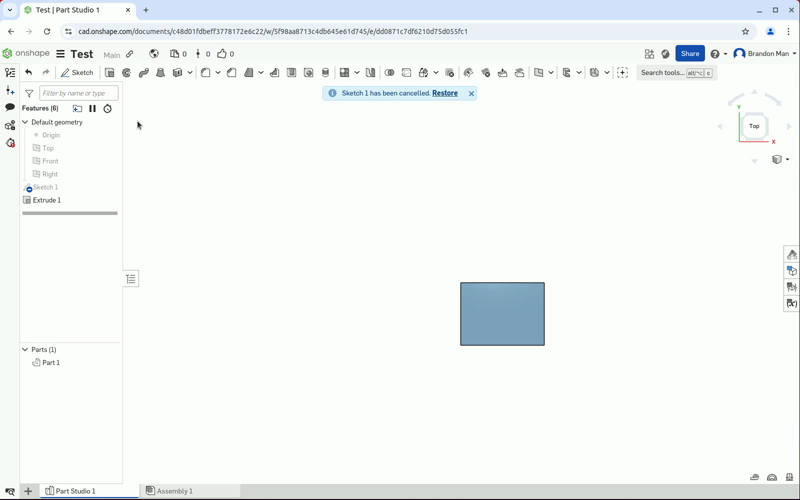
mouse_move(73, 189)
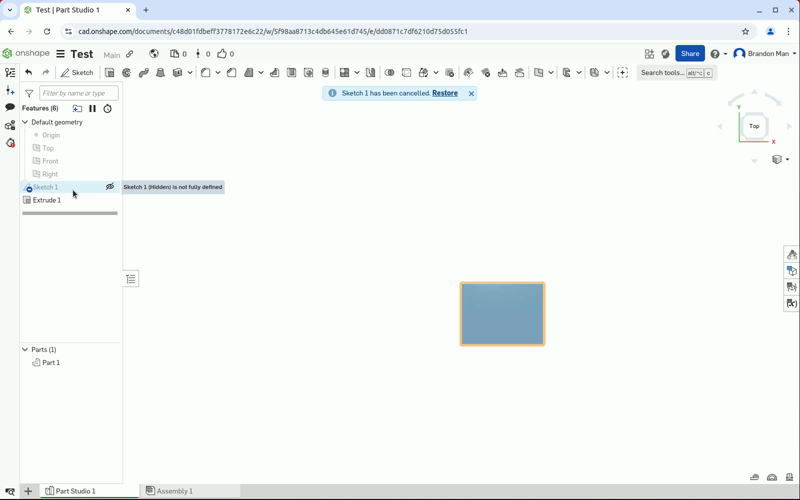
click(73, 189)
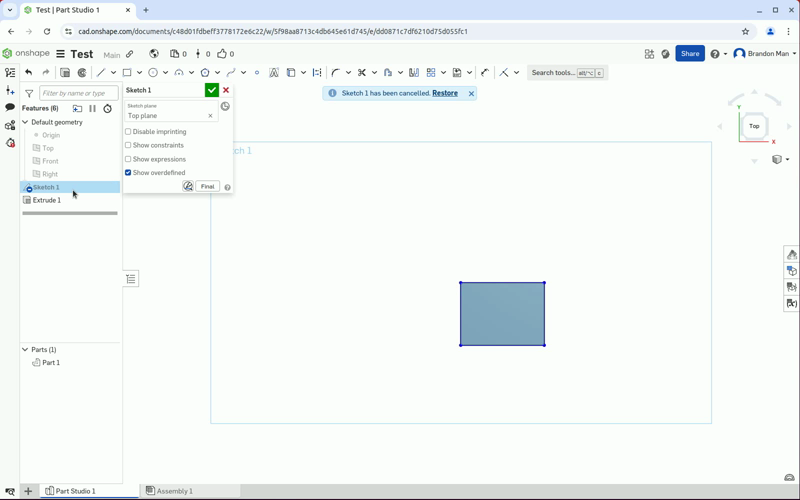
mouse_move(229, 92)
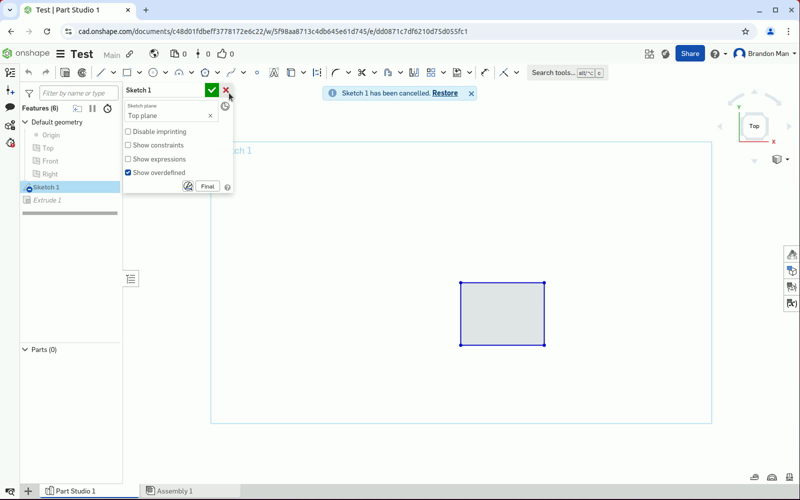
click(229, 92)
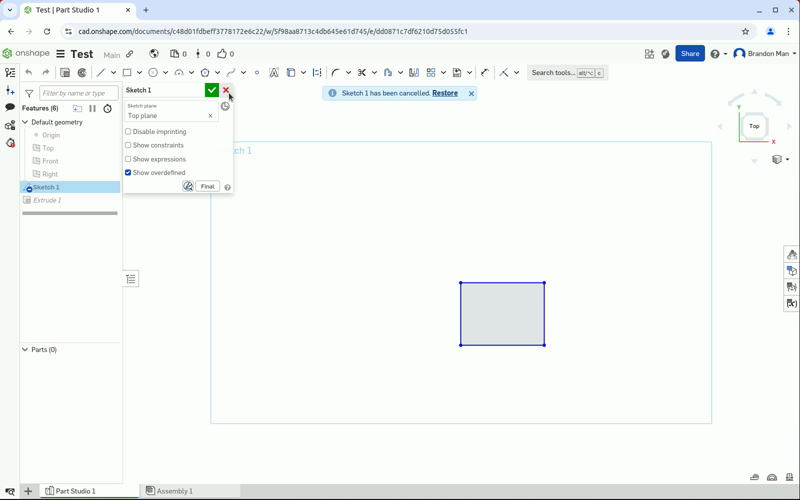
key(shift+s)
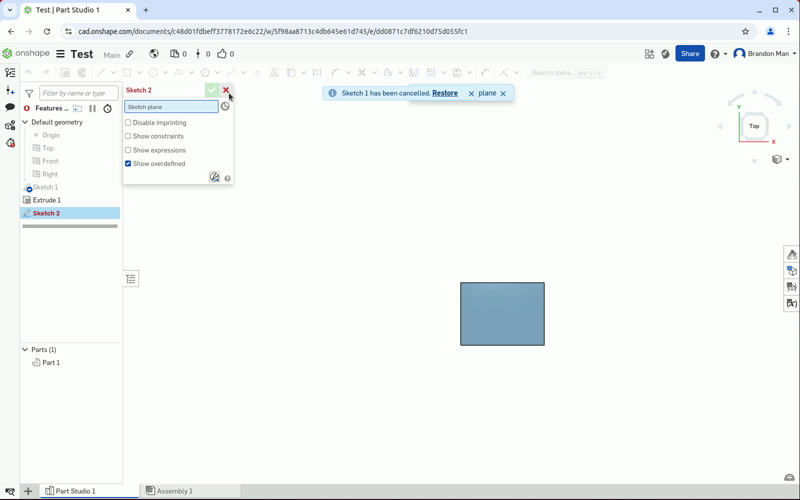
mouse_move(73, 150)
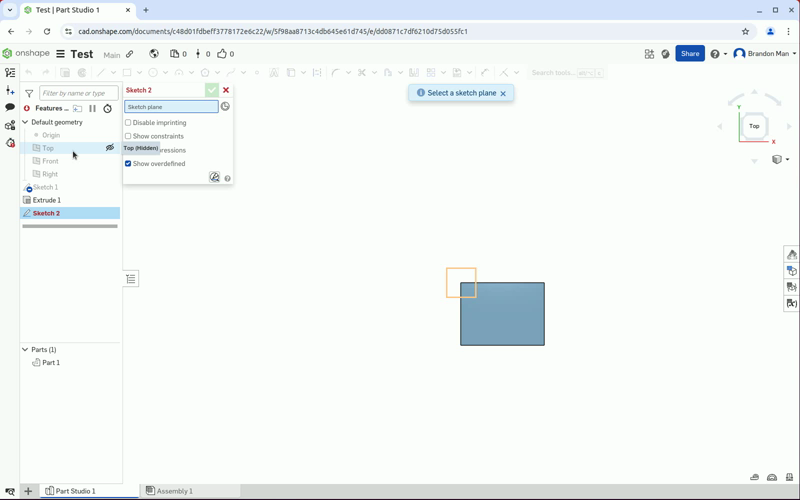
click(73, 150)
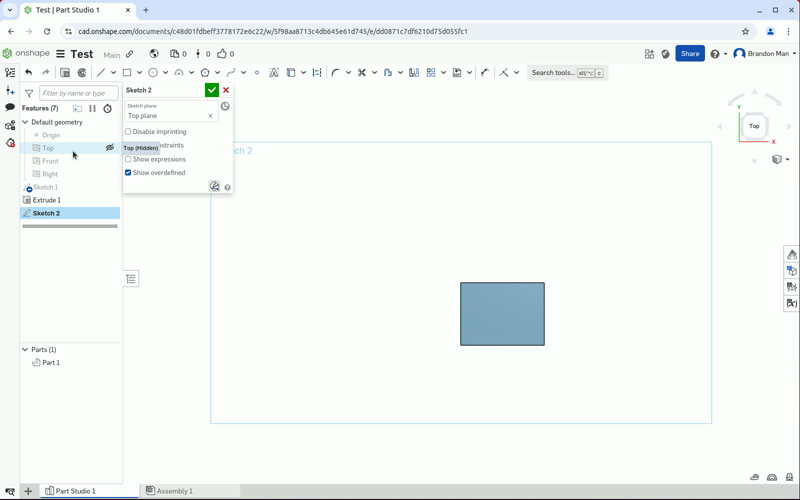
mouse_move(73, 352)
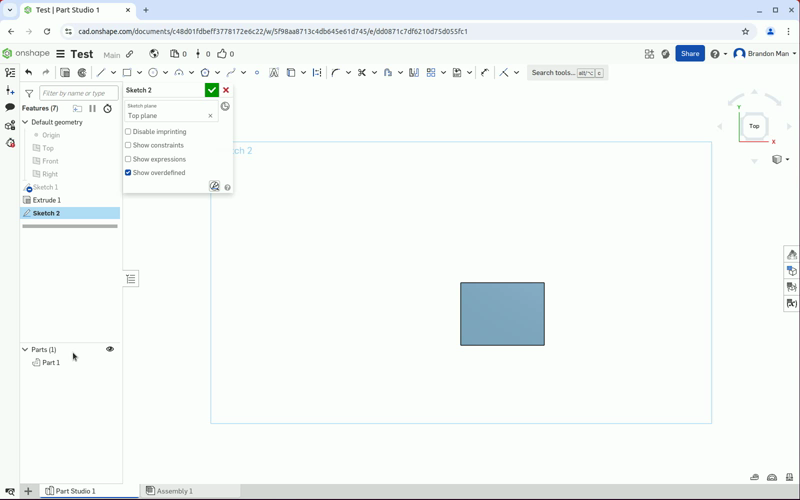
key(y)
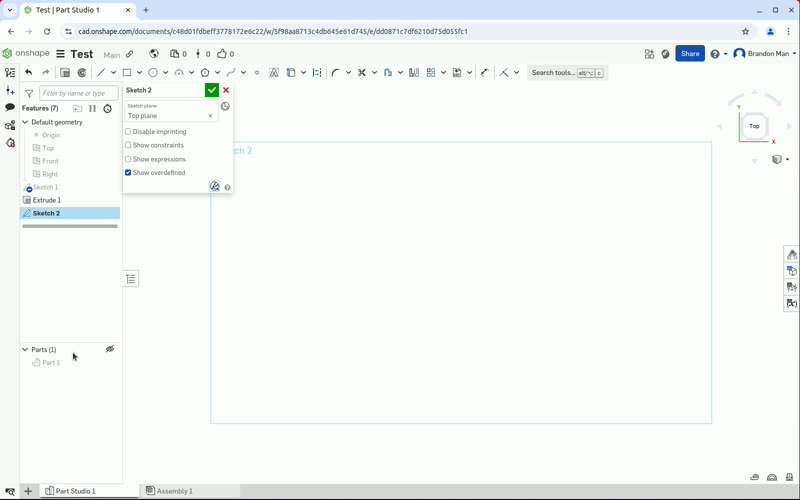
key(l)
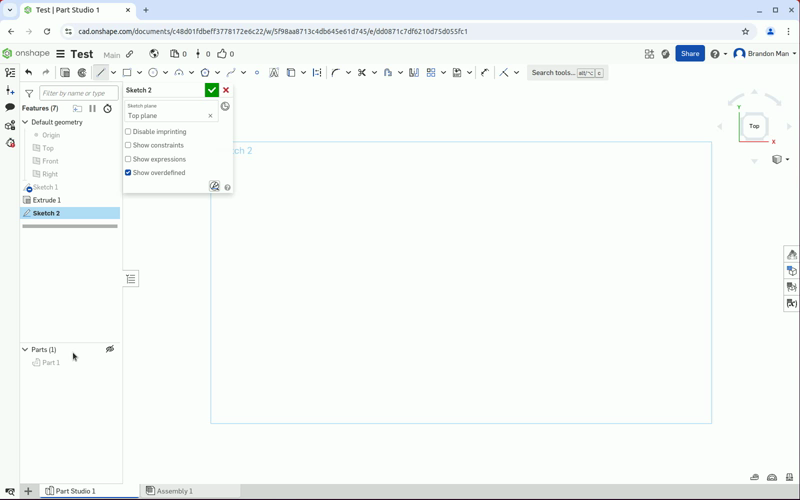
key_down(shift)
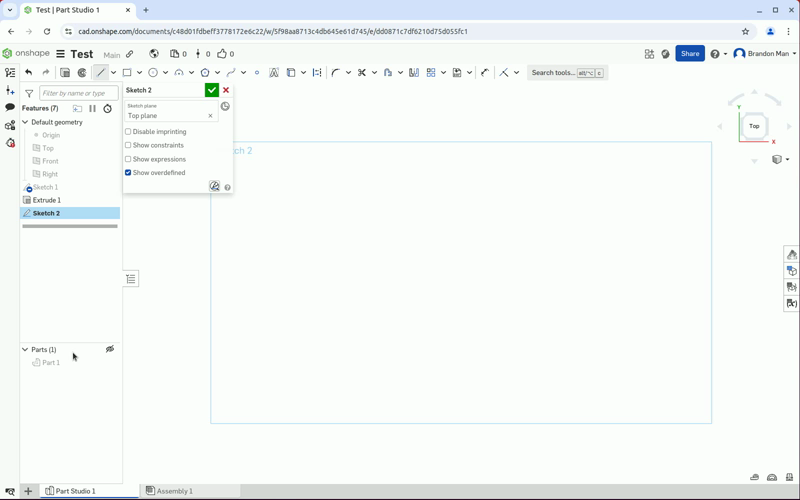
mouse_move(460, 345)
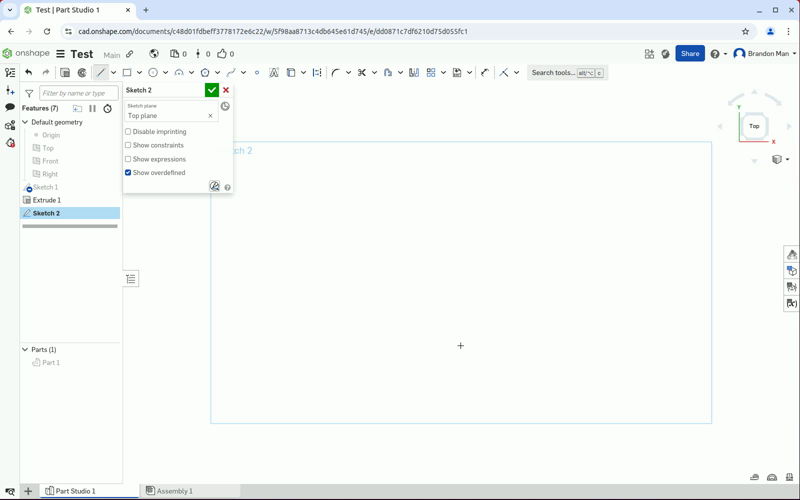
click(460, 345)
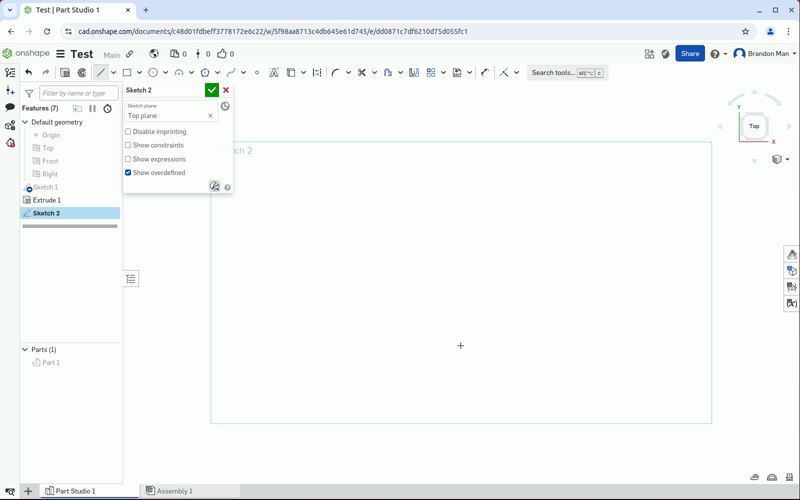
key_up(shift)
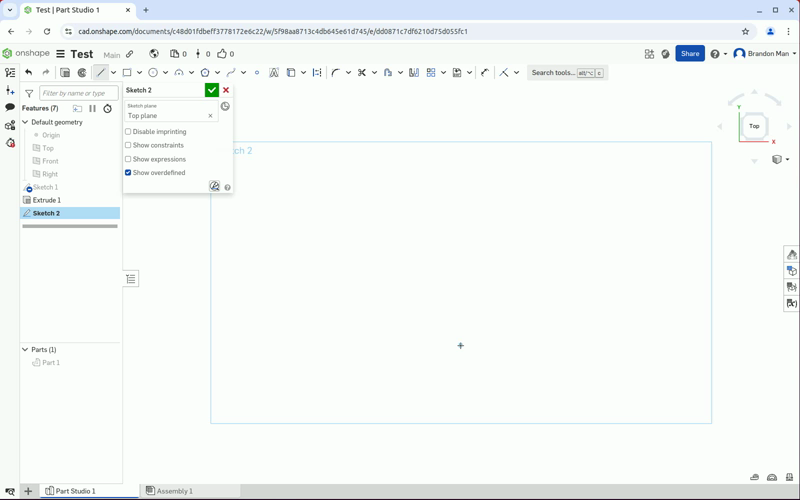
key_down(shift)
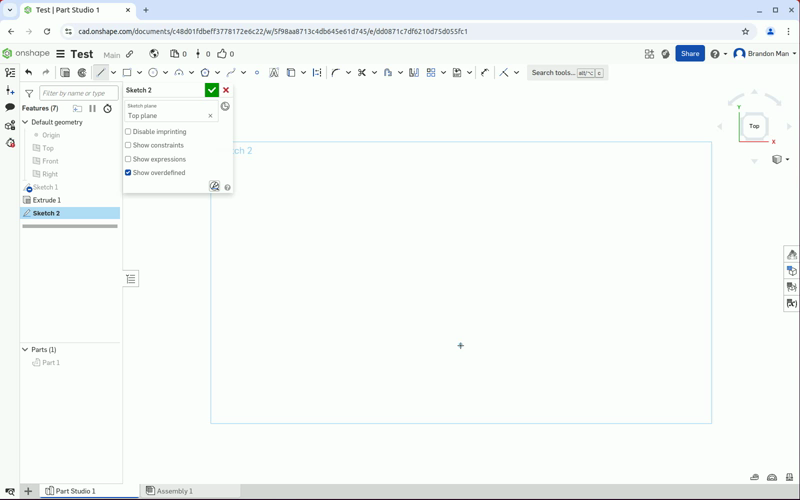
mouse_move(573, 345)
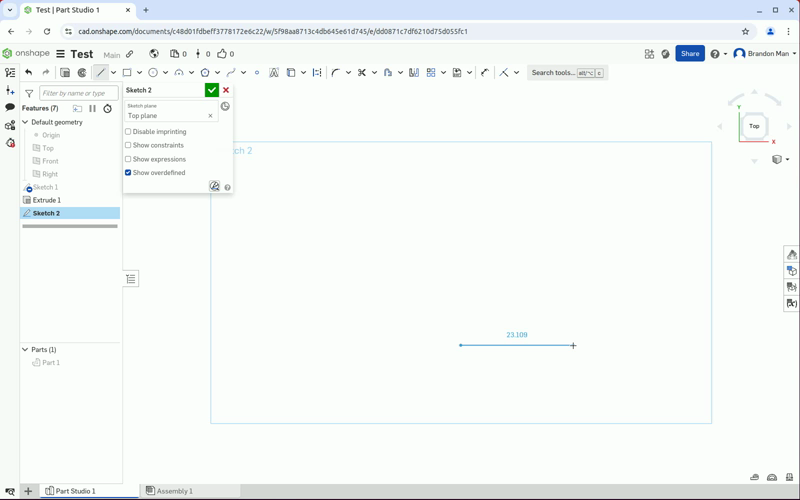
click(573, 345)
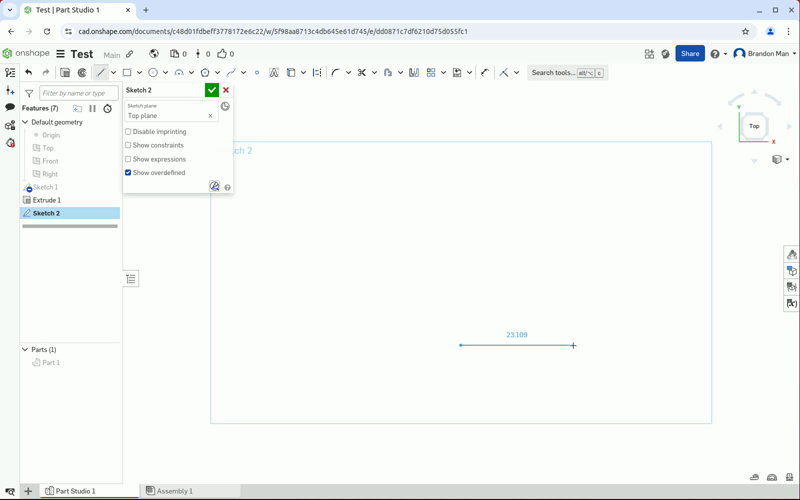
key_up(shift)
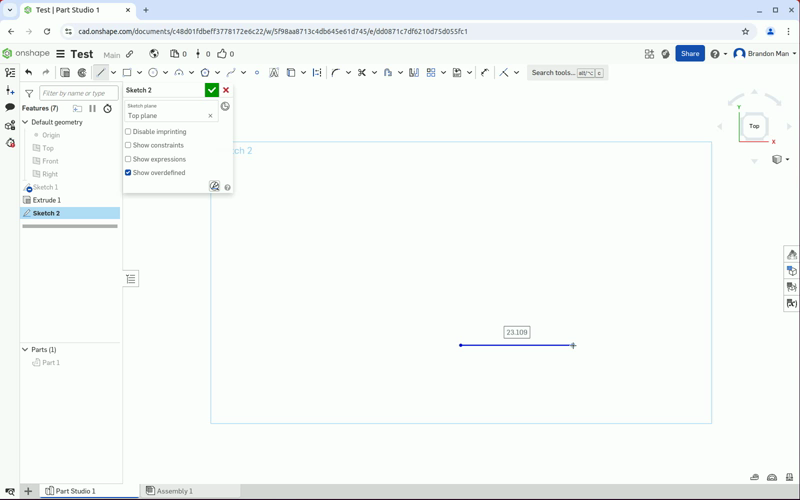
key_down(shift)
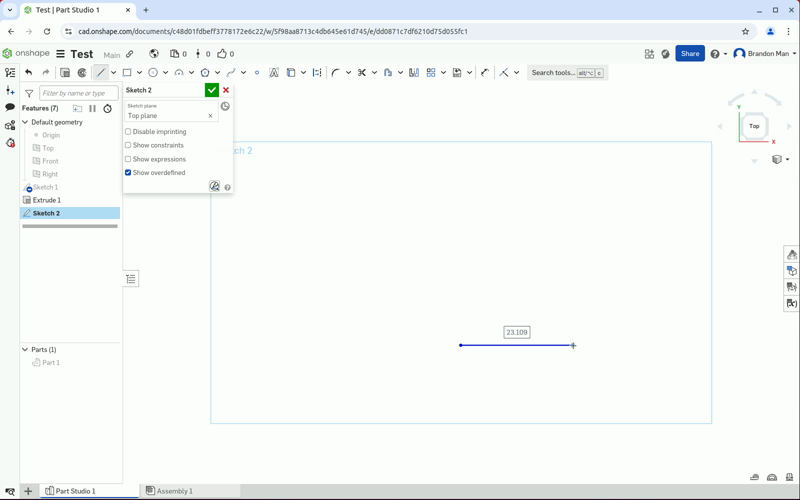
mouse_move(573, 282)
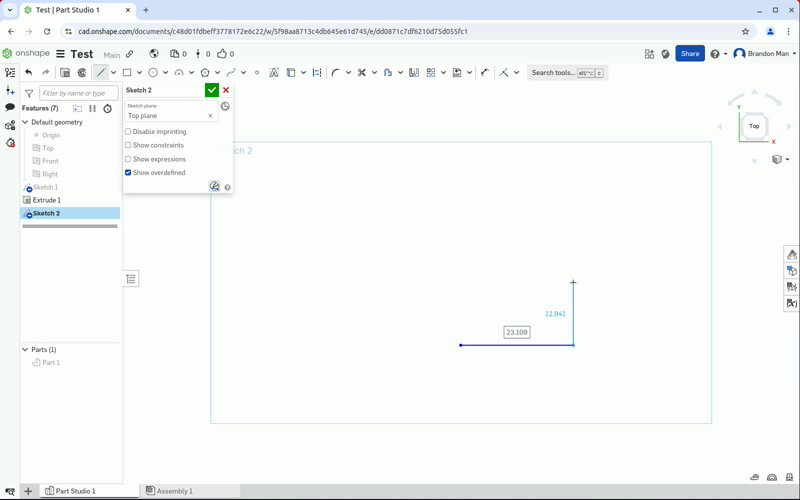
click(573, 282)
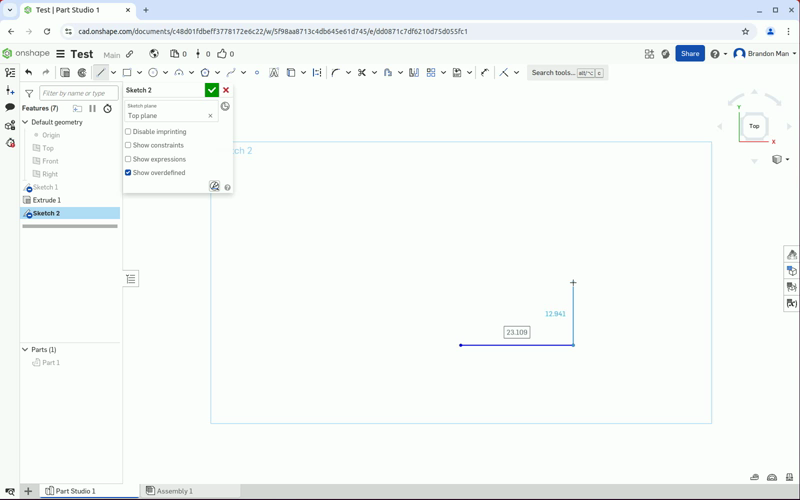
key_up(shift)
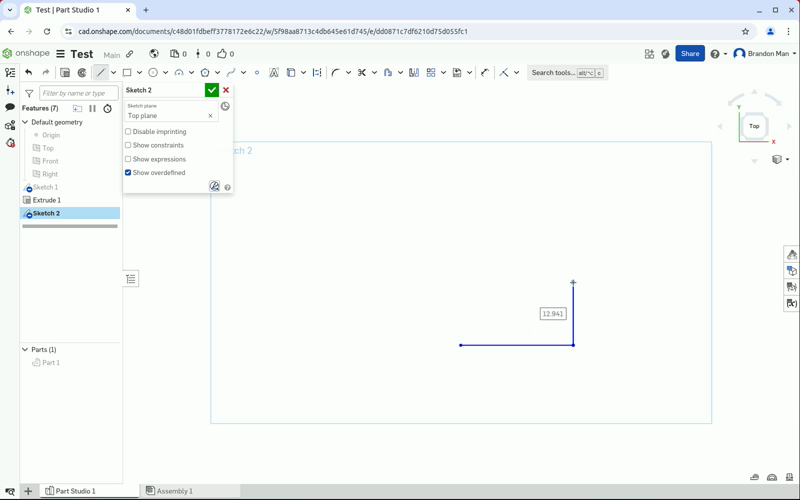
key_down(shift)
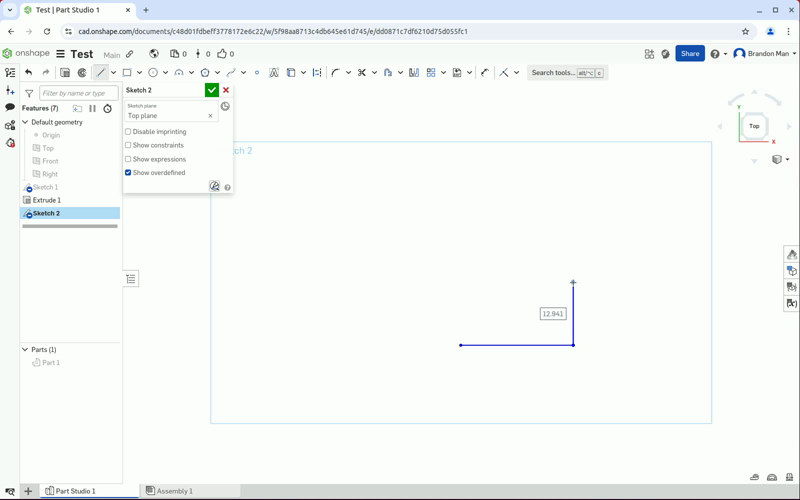
mouse_move(460, 282)
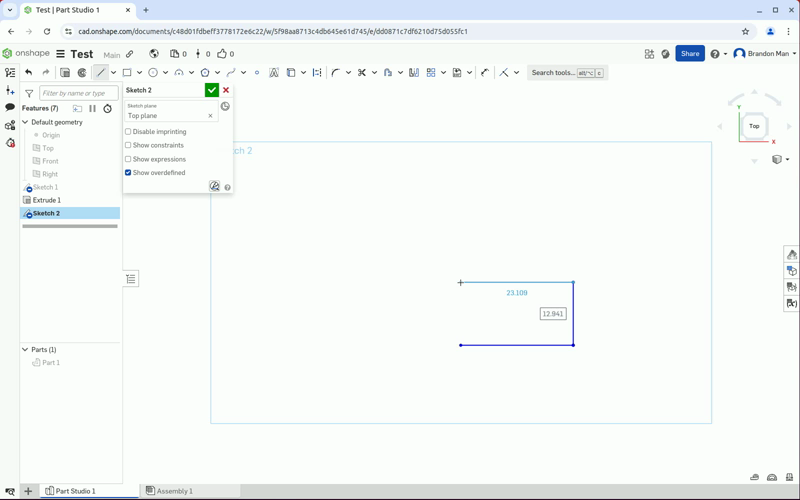
click(460, 282)
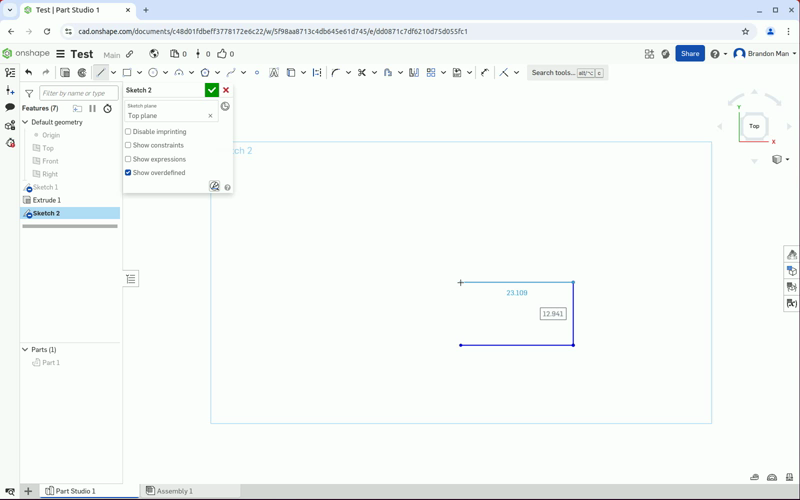
key_up(shift)
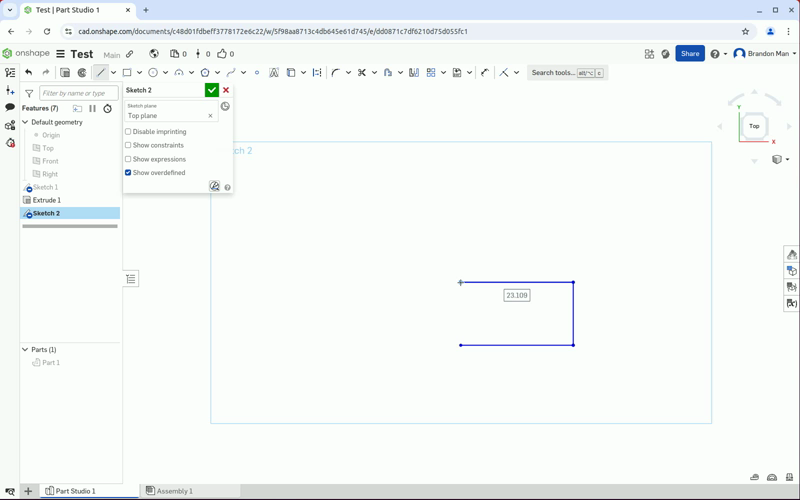
key_down(shift)
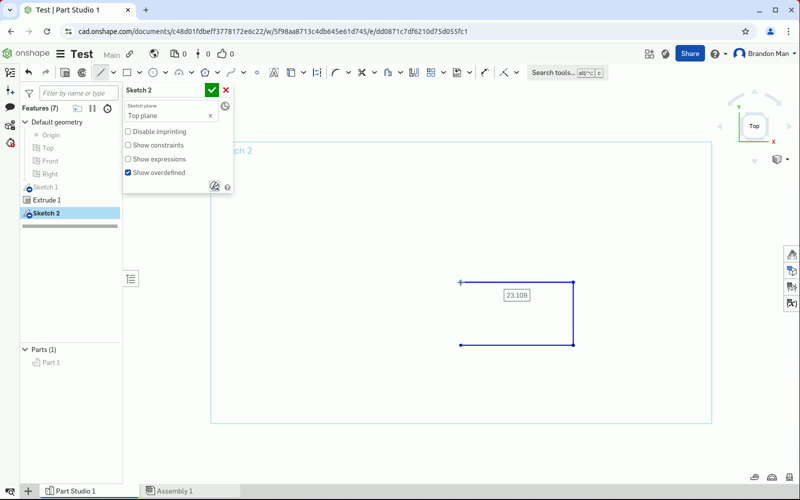
mouse_move(460, 345)
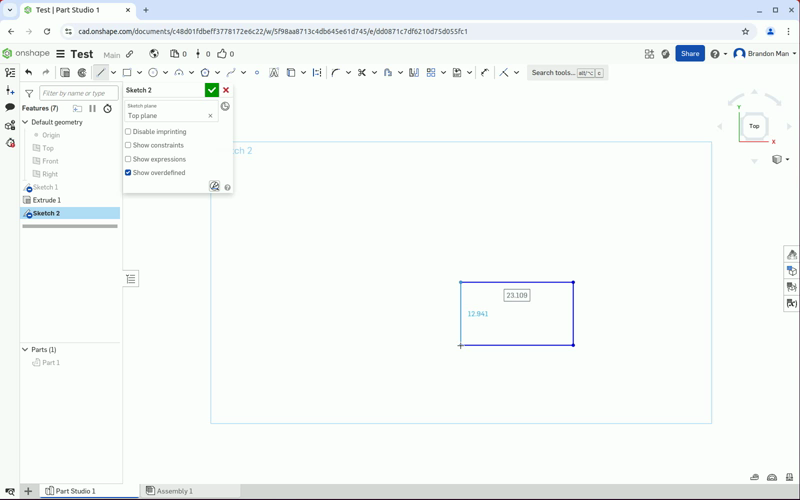
key_up(shift)
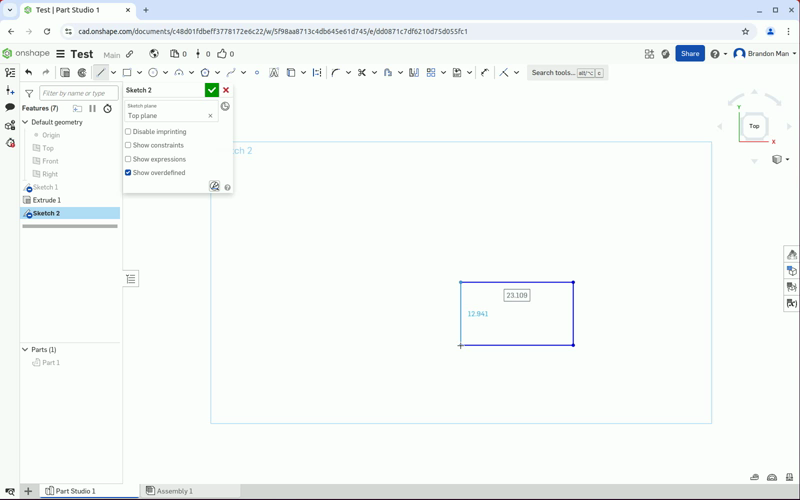
click(460, 345)
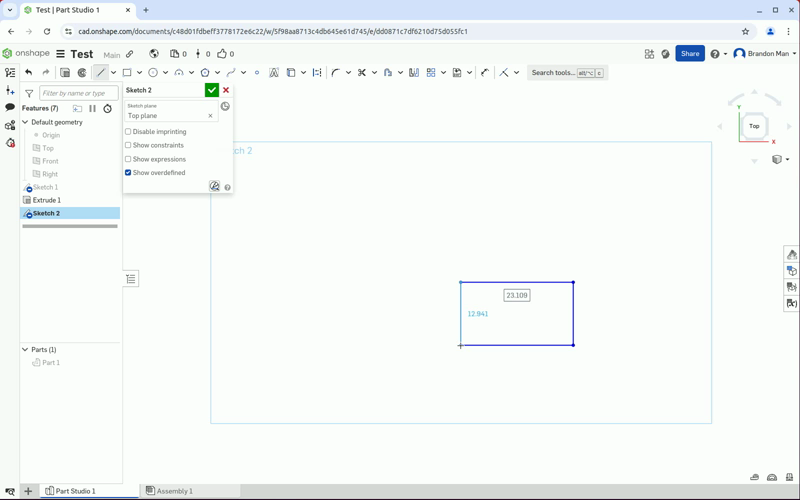
key(esc)
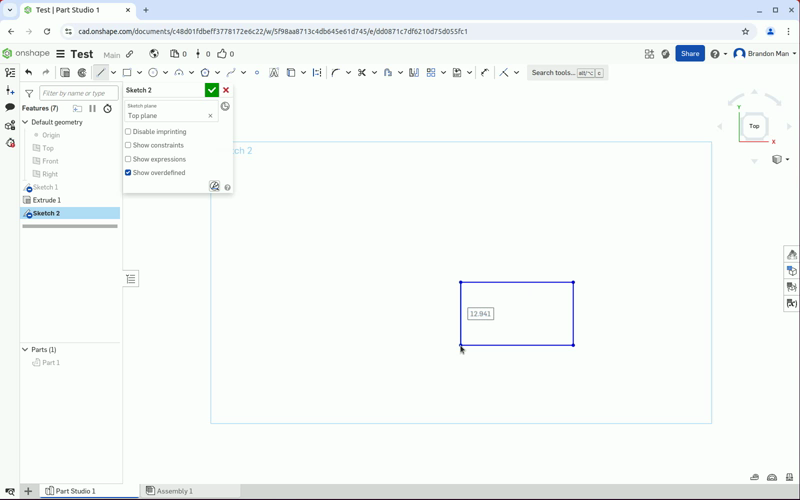
mouse_move(558, 301)
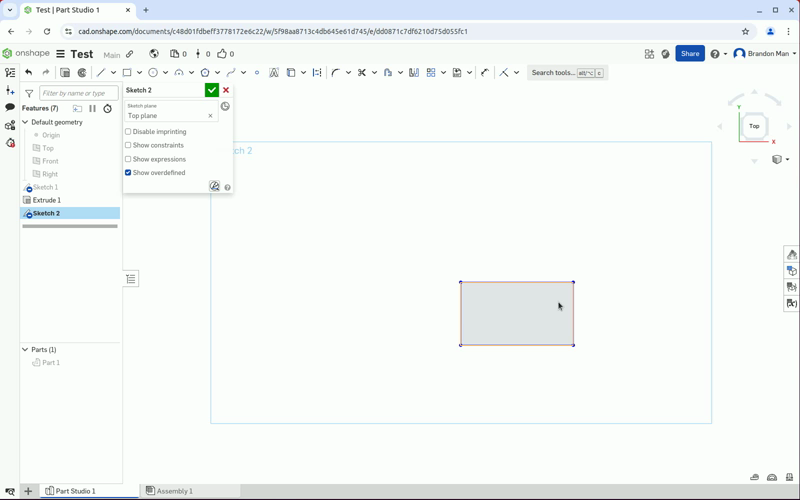
click(558, 301)
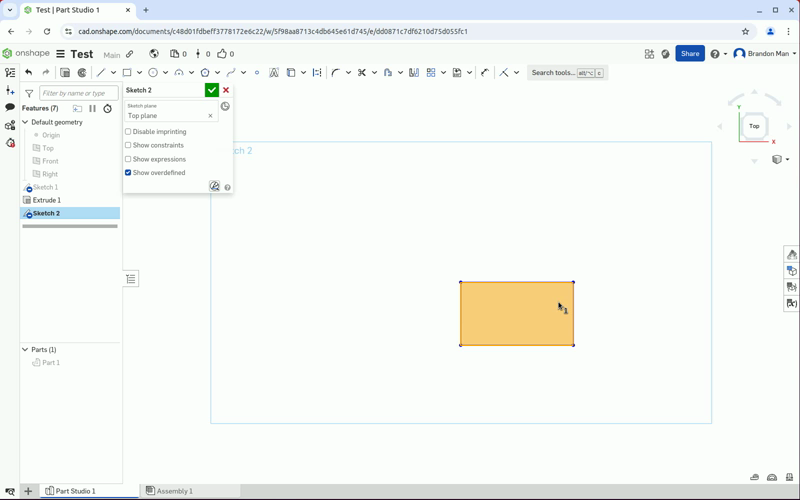
mouse_move(73, 352)
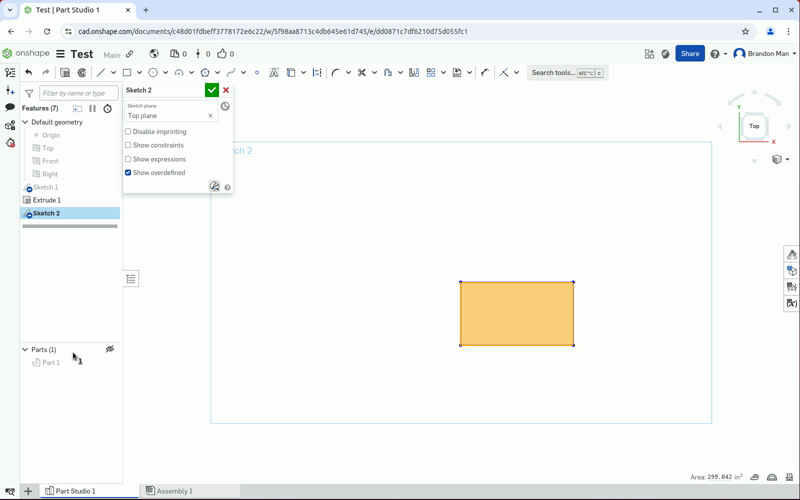
key(shift+y)
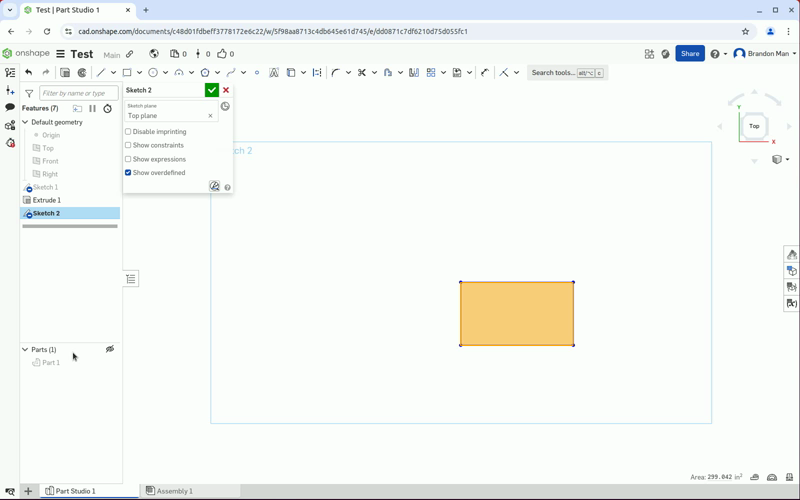
key(shift+e)
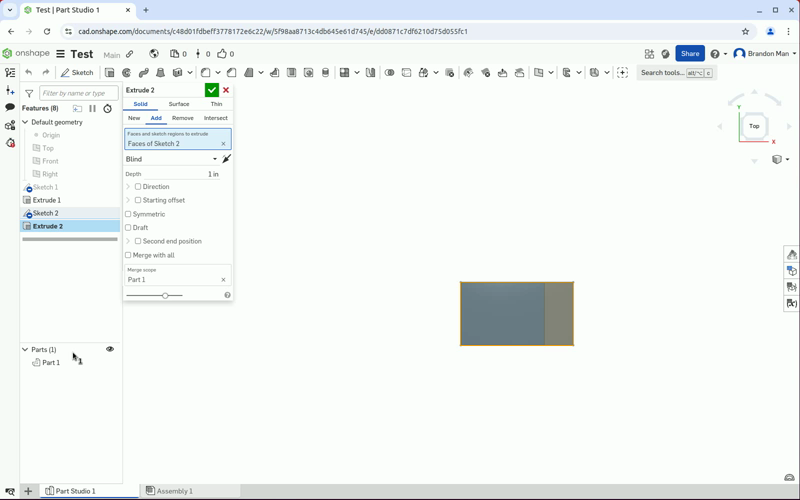
mouse_move(143, 106)
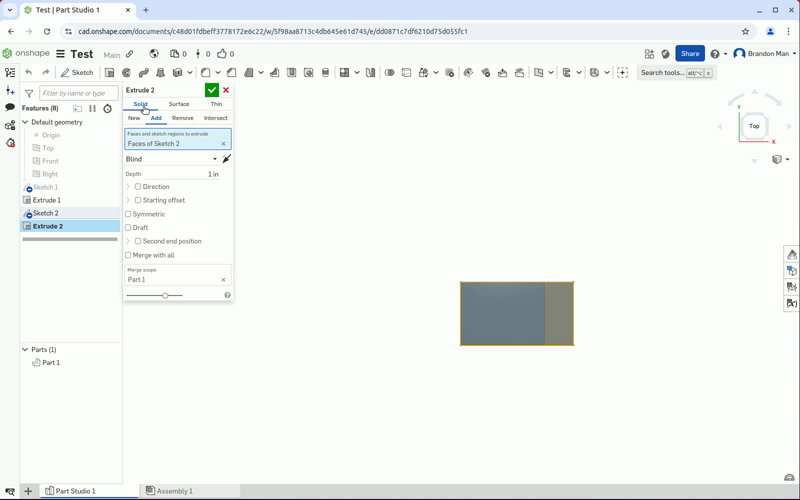
click(143, 106)
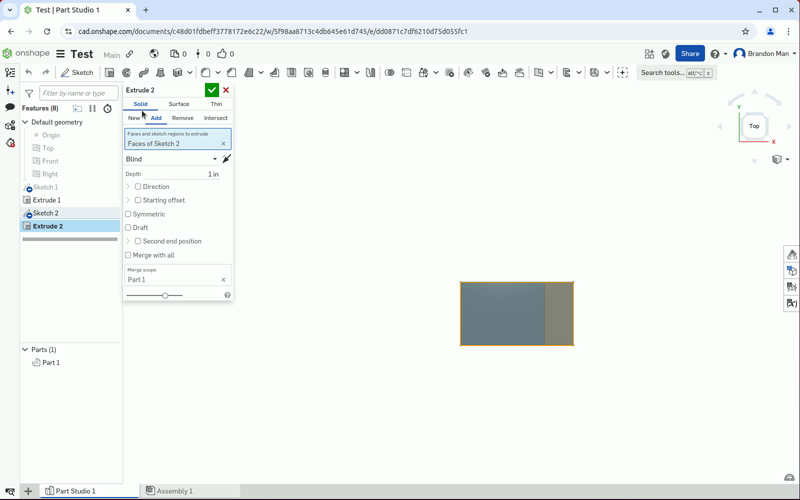
mouse_move(137, 120)
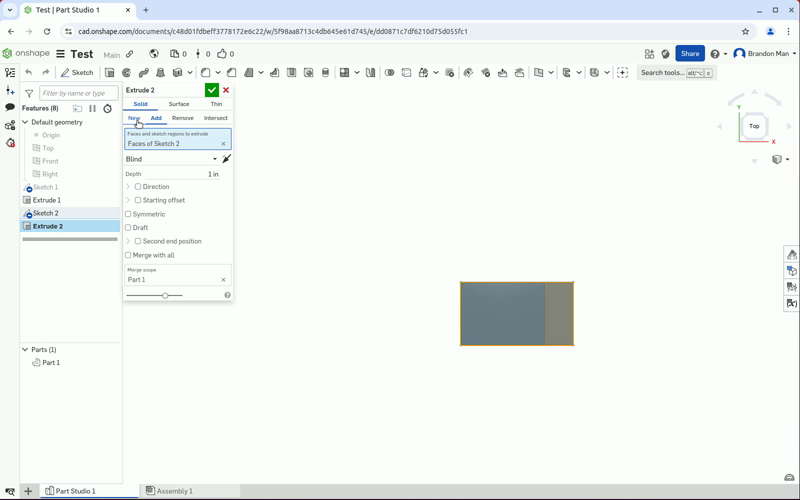
click(137, 120)
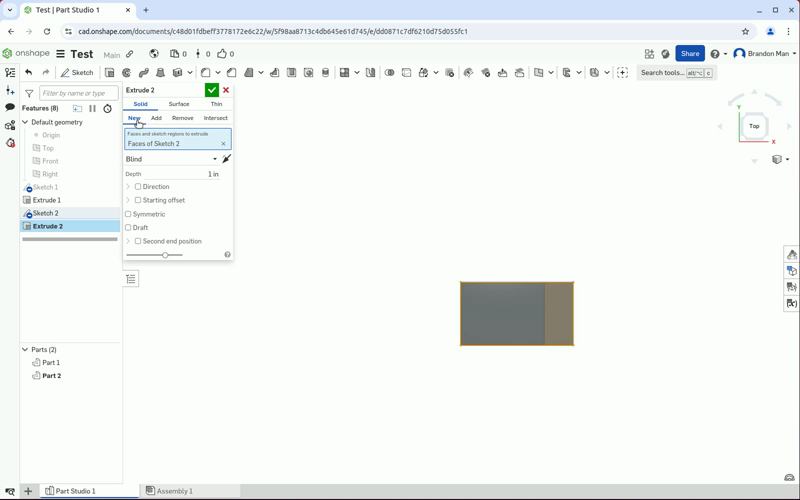
key(tab, 4)
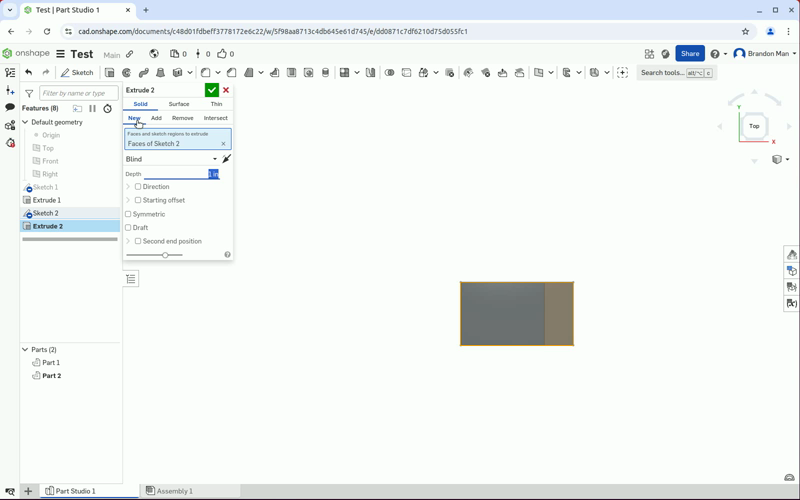
text(-0.241)
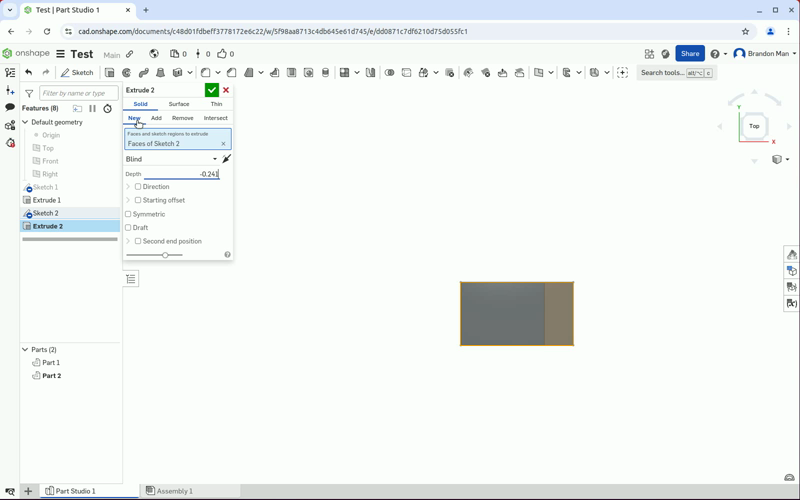
key(enter)
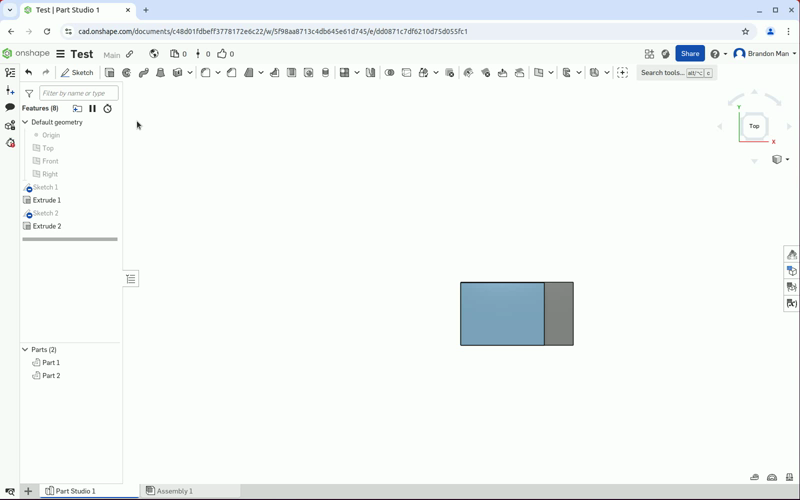
key(shift+h)
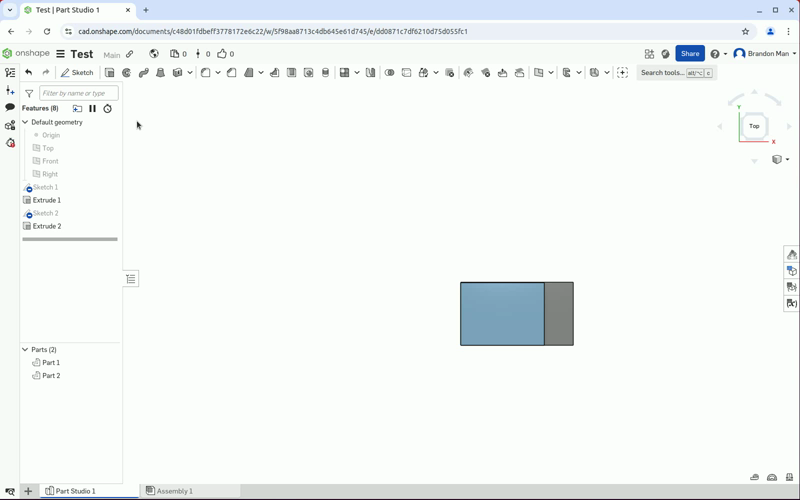
key(shift+h)
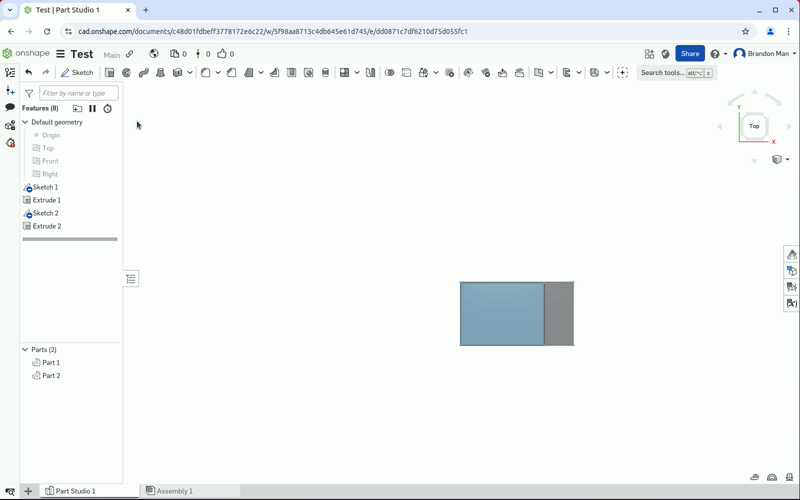
key(shift+7)
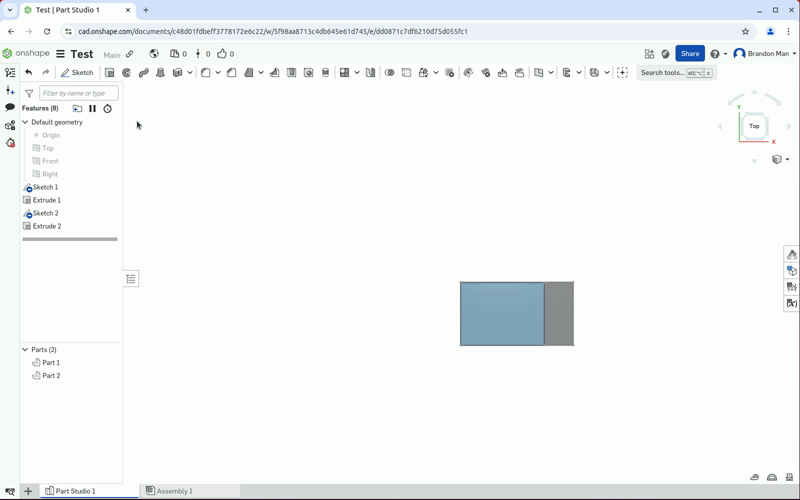
key(up, 3)
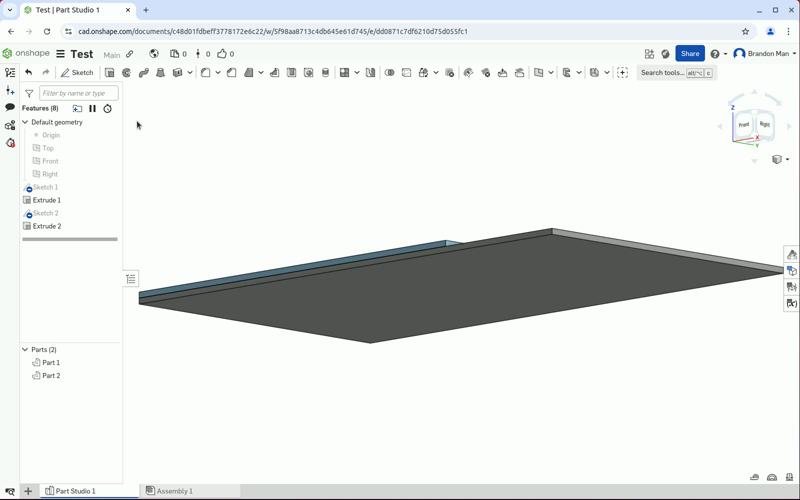
key(left, 3)
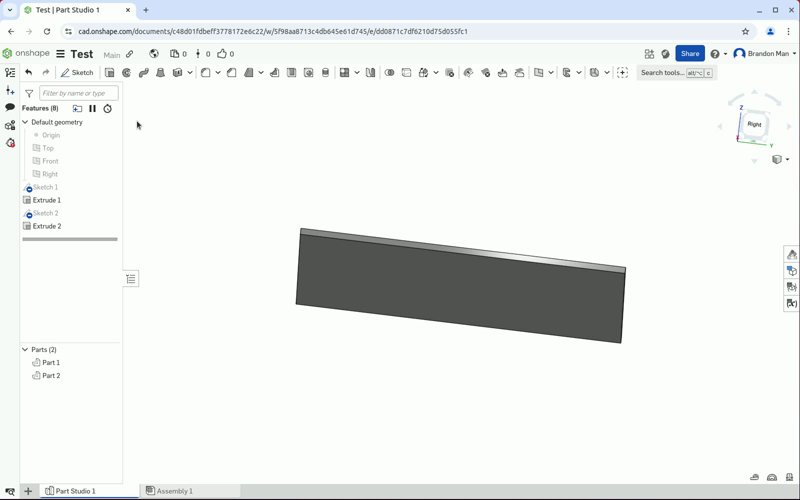
key(right, 3)
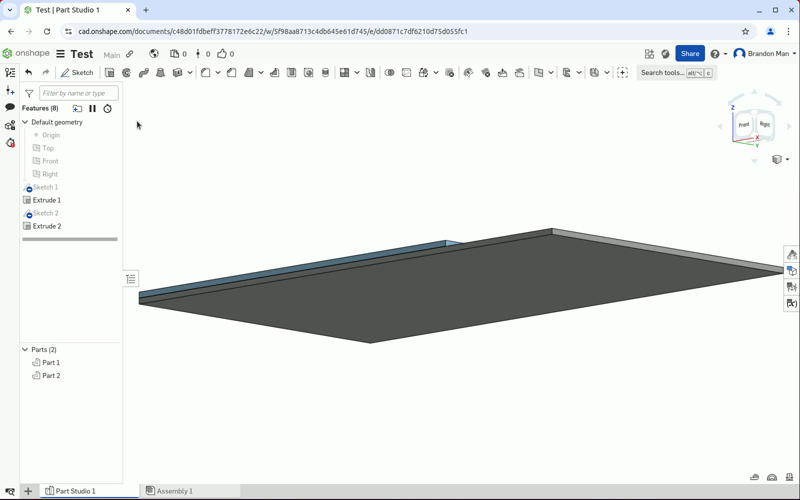
key(down, 3)
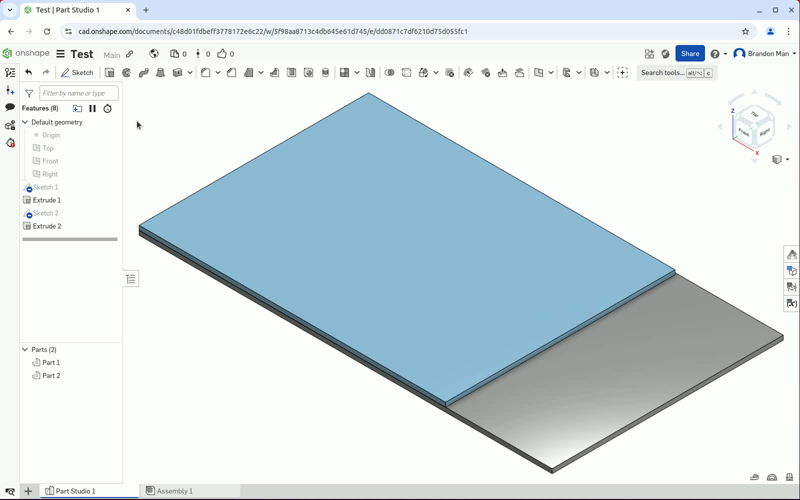
mouse_move(73, 189)
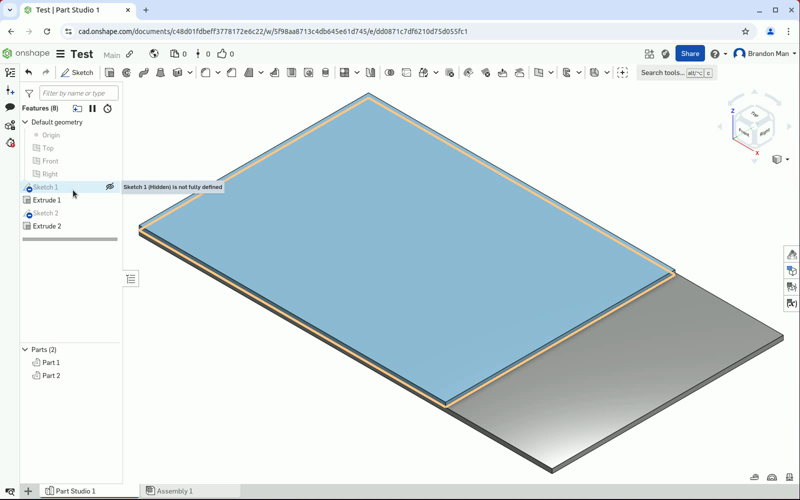
click(73, 189)